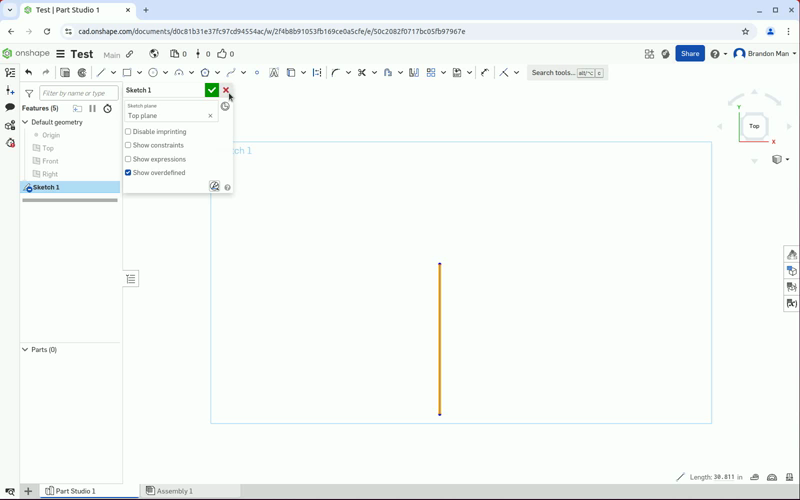
key(shift+h)
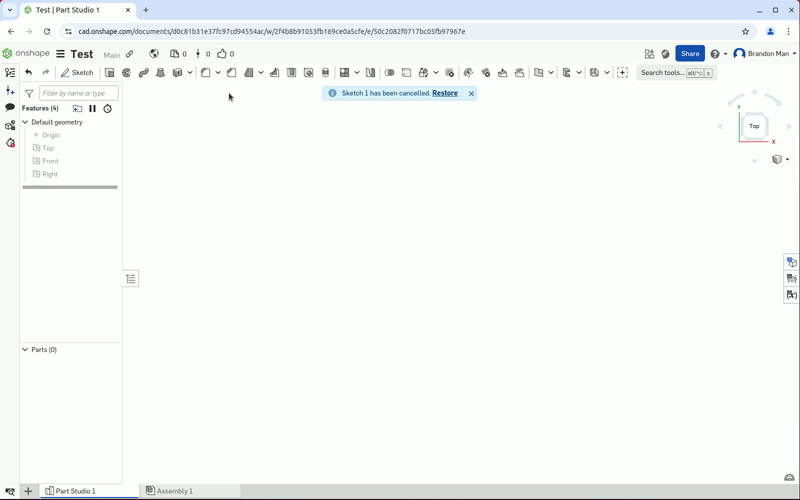
mouse_move(73, 352)
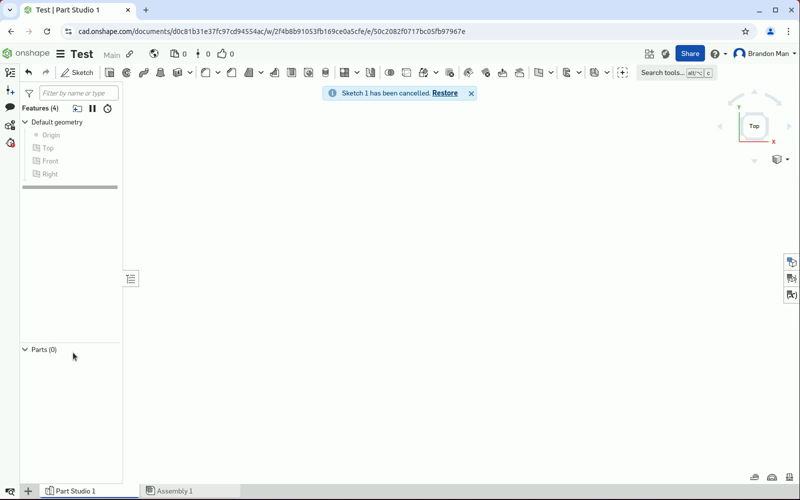
key(y)
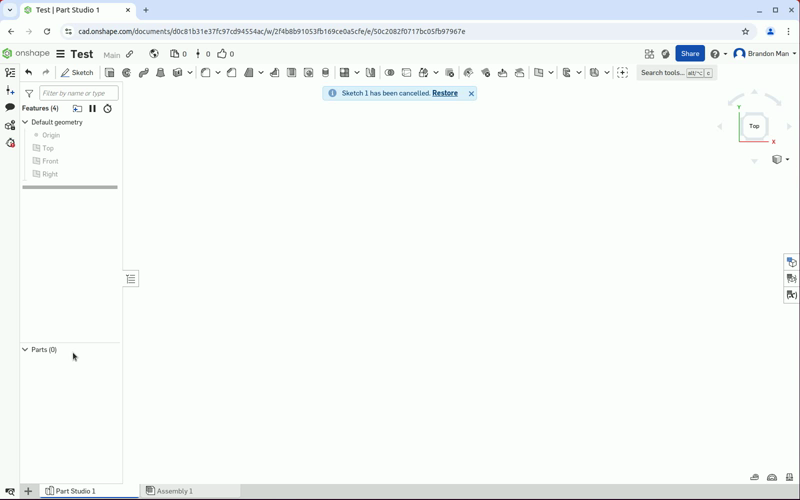
key(shift+p)
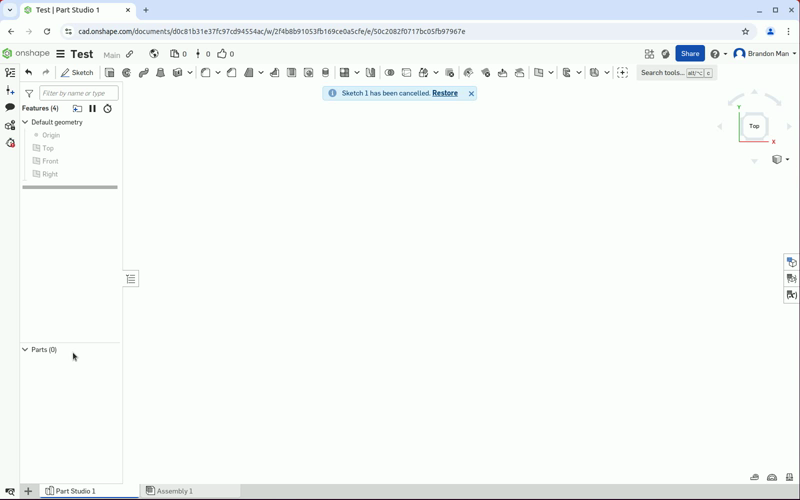
key(space)
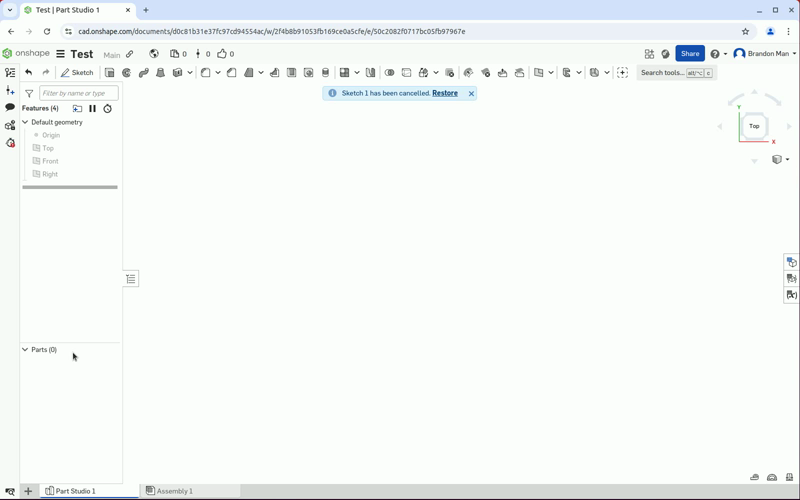
key_down(shift)
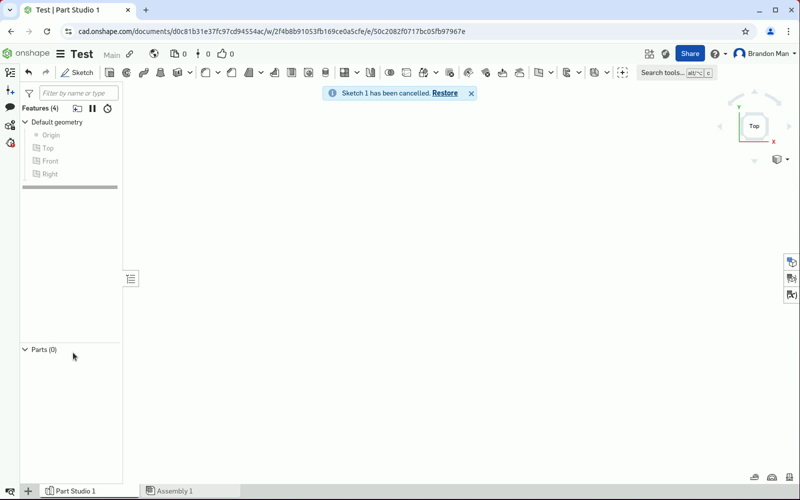
key(up)
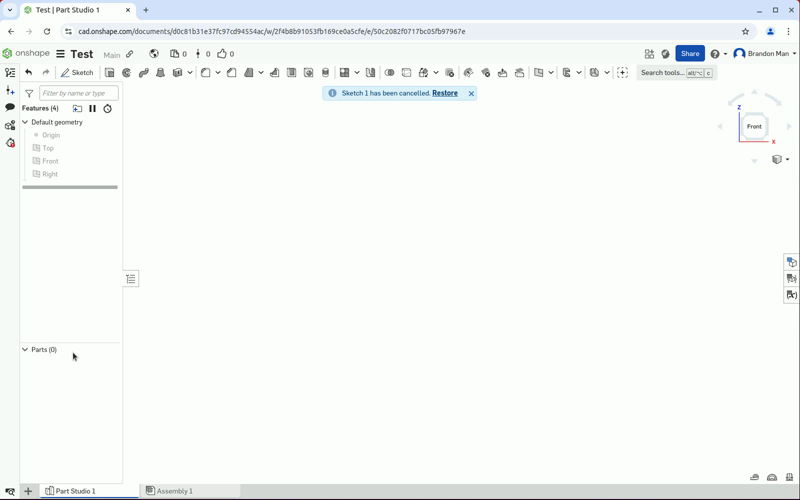
key_up(shift)
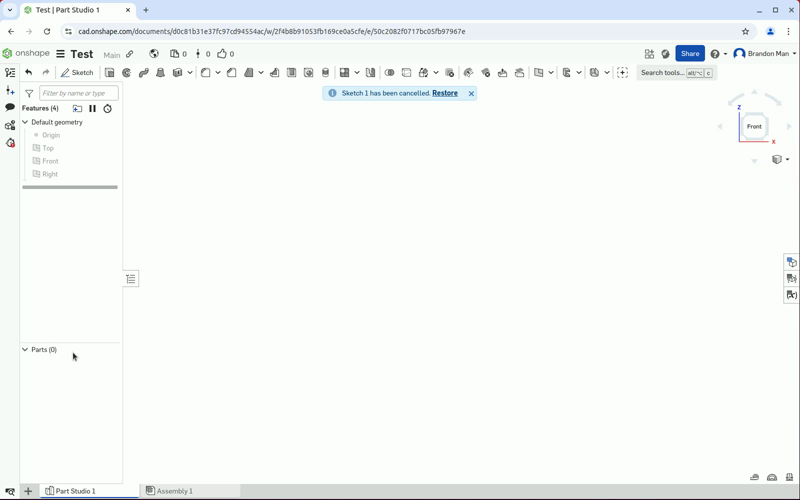
key(space)
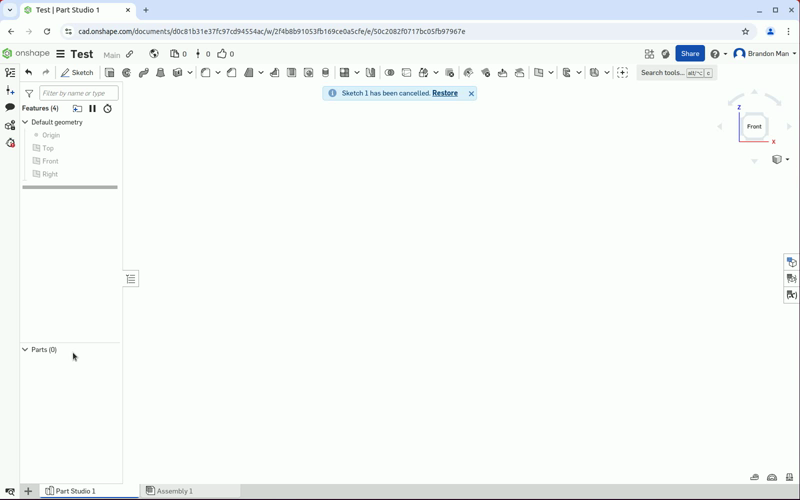
key_down(shift)
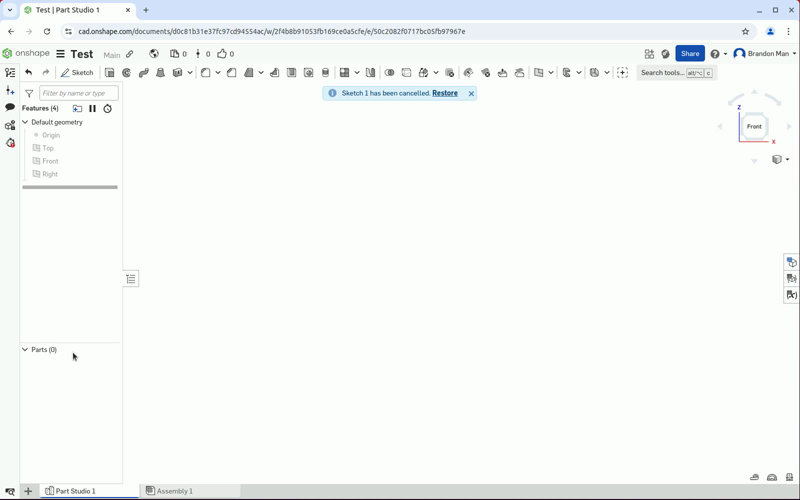
key(left)
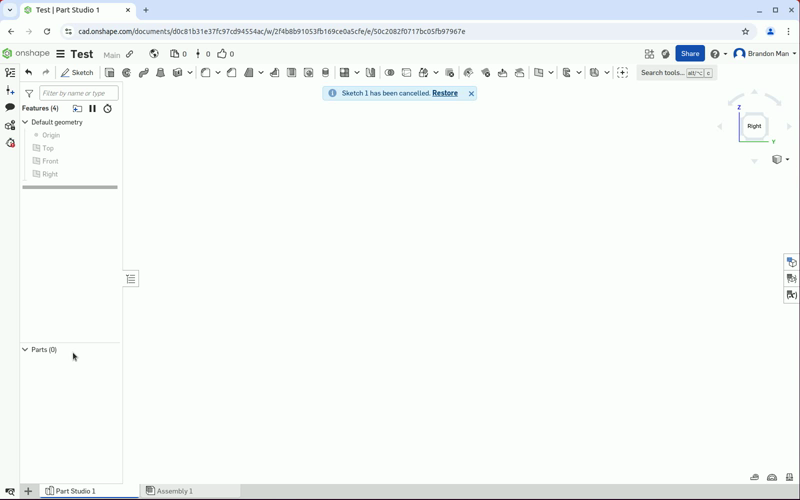
key_up(shift)
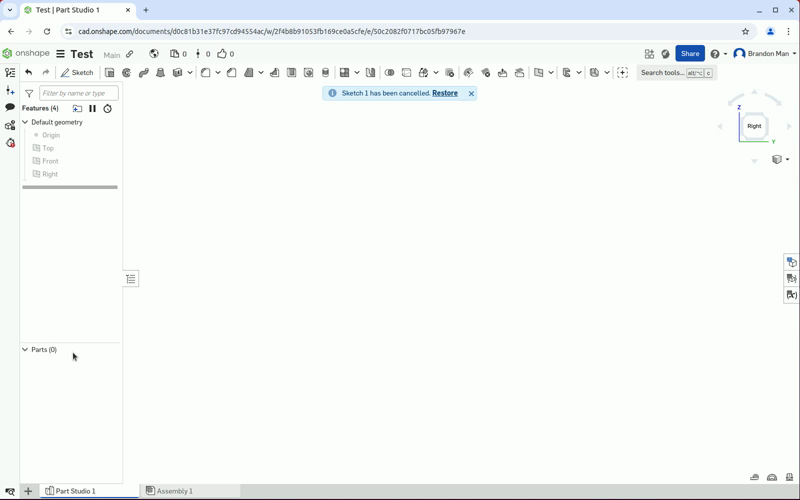
mouse_move(73, 352)
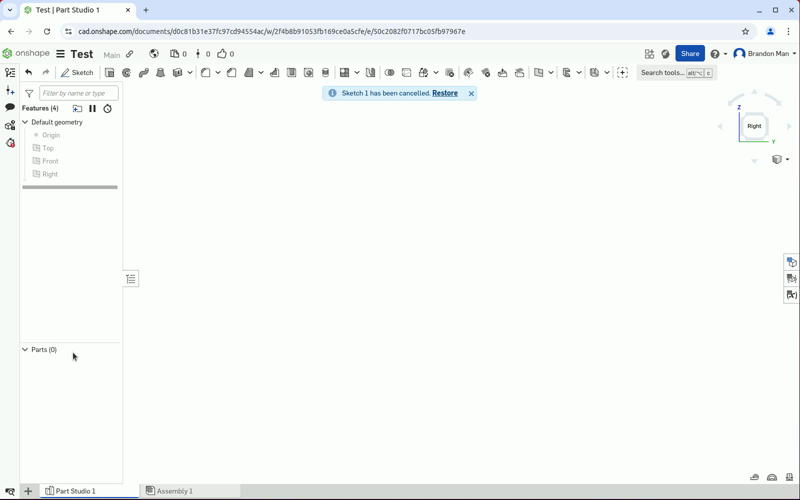
key(shift+y)
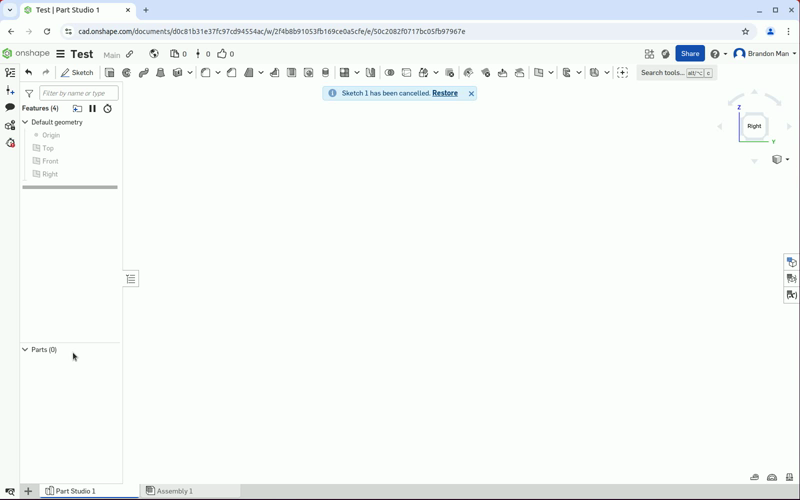
key(shift+s)
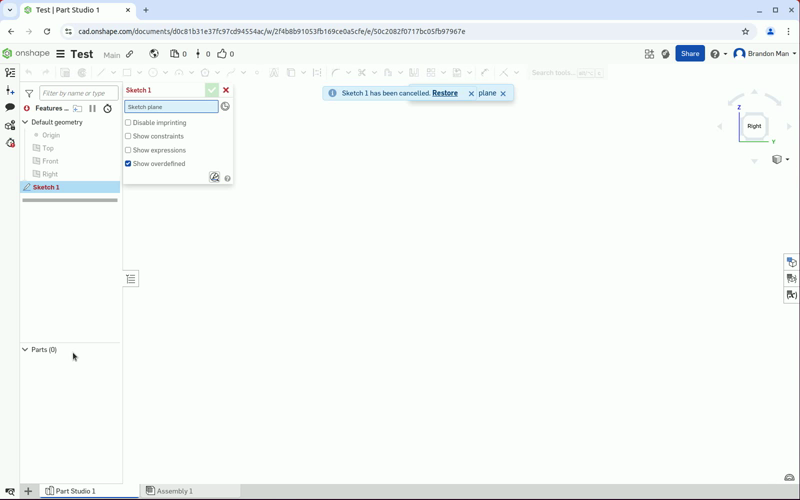
mouse_move(73, 176)
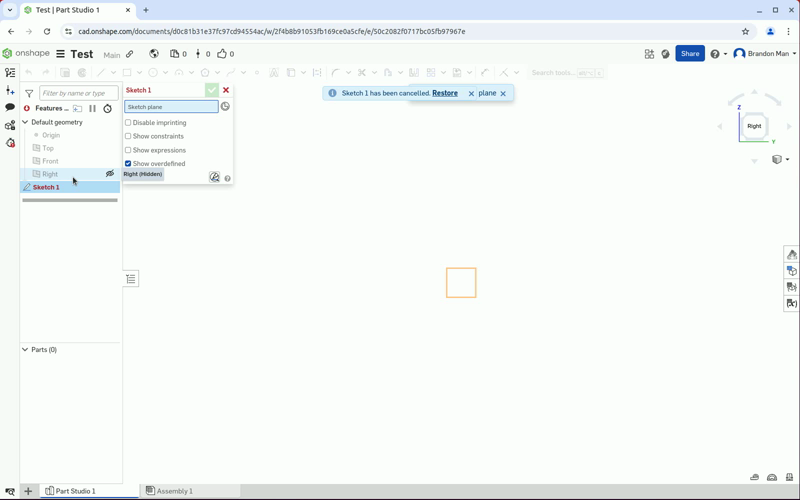
click(73, 176)
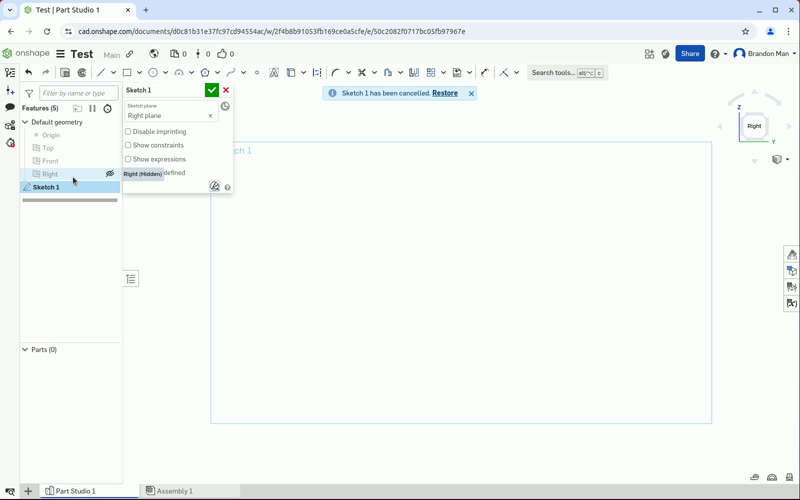
mouse_move(73, 352)
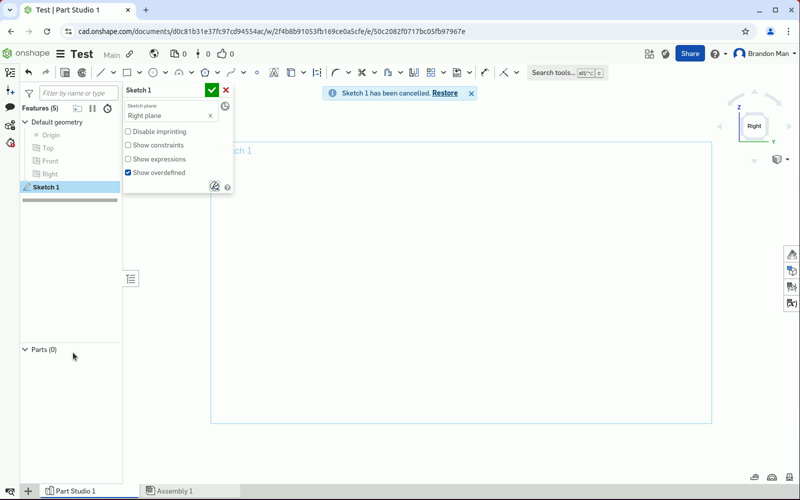
key(y)
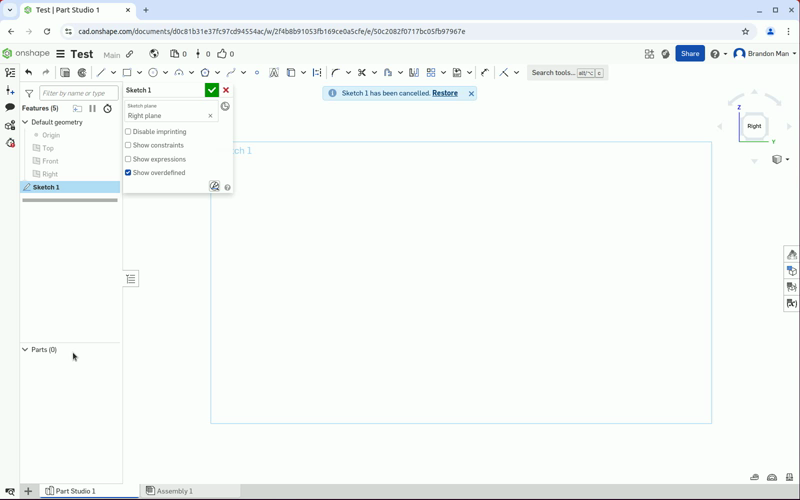
key(c)
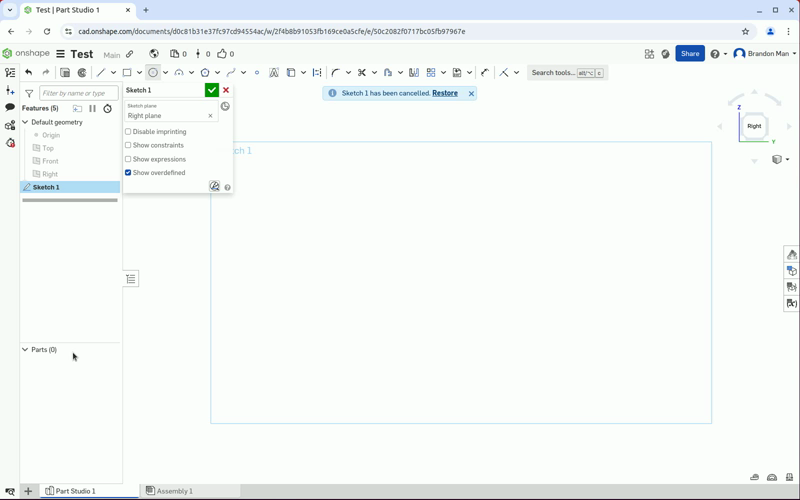
key_down(shift)
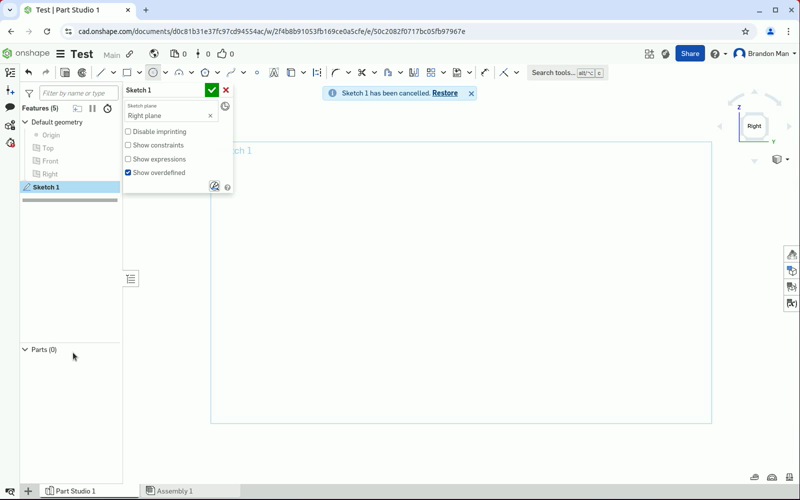
mouse_move(461, 282)
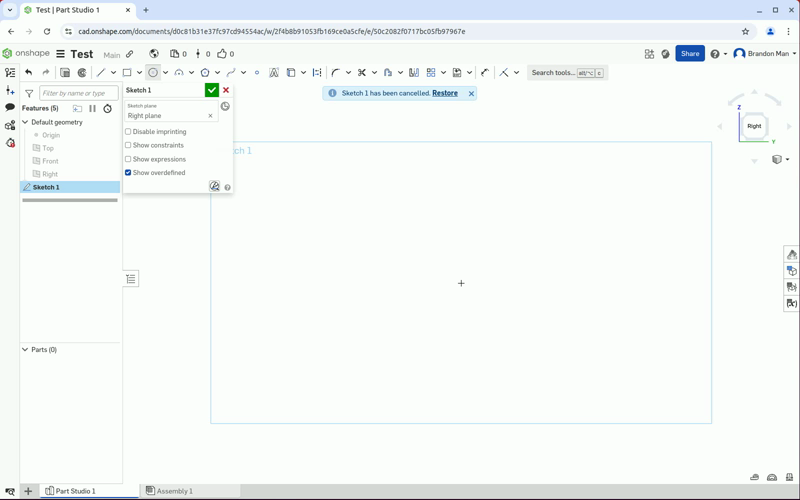
click(461, 282)
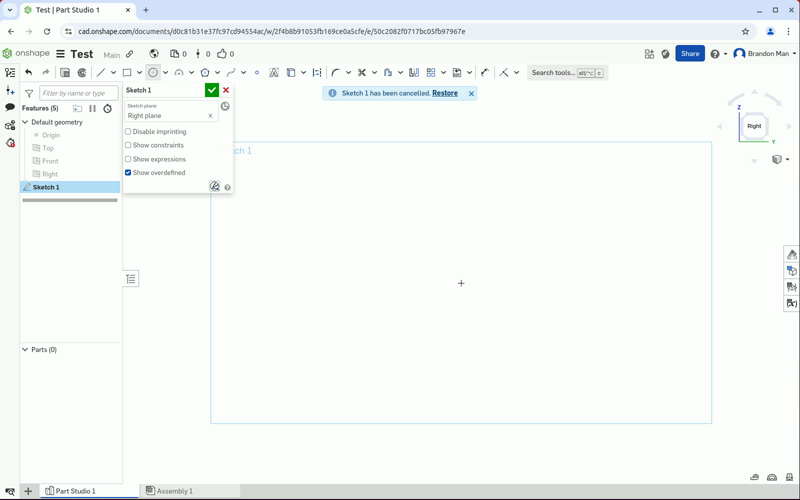
key_up(shift)
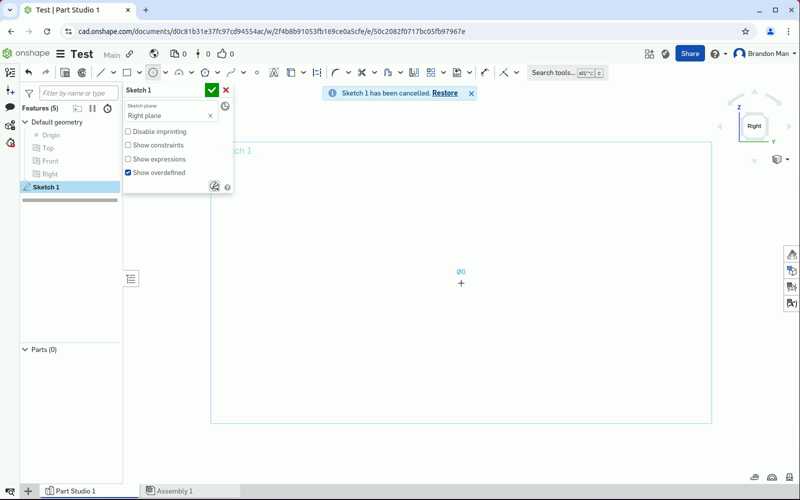
mouse_move(517, 282)
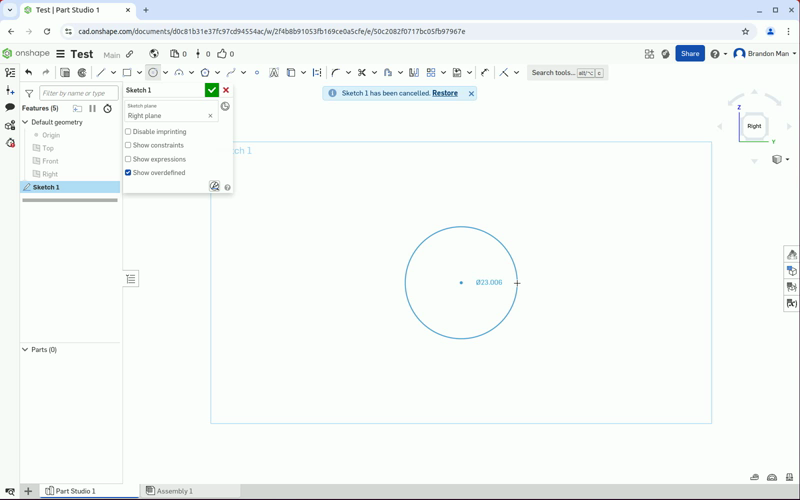
click(517, 282)
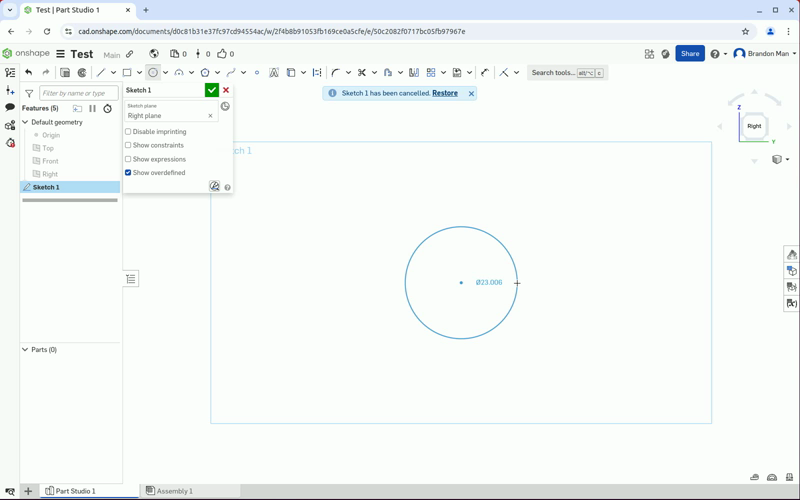
key(esc)
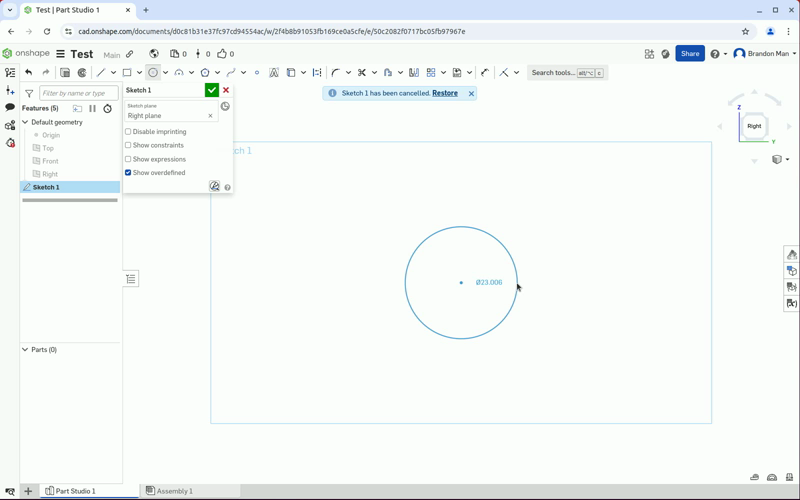
key(c)
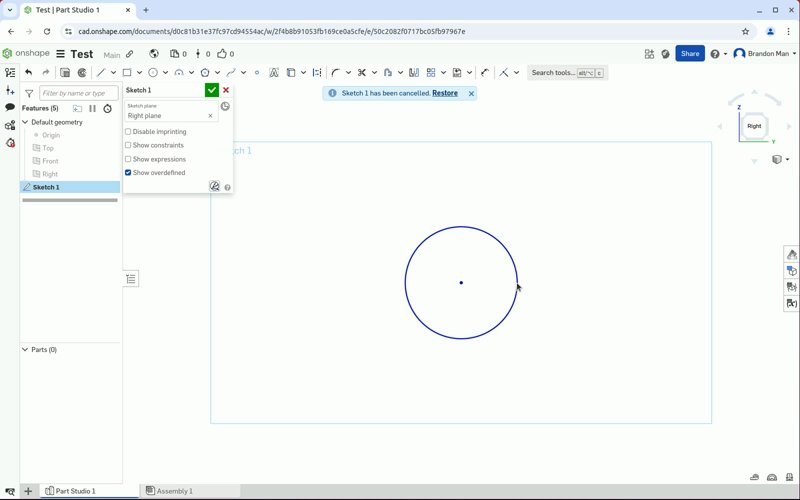
key_down(shift)
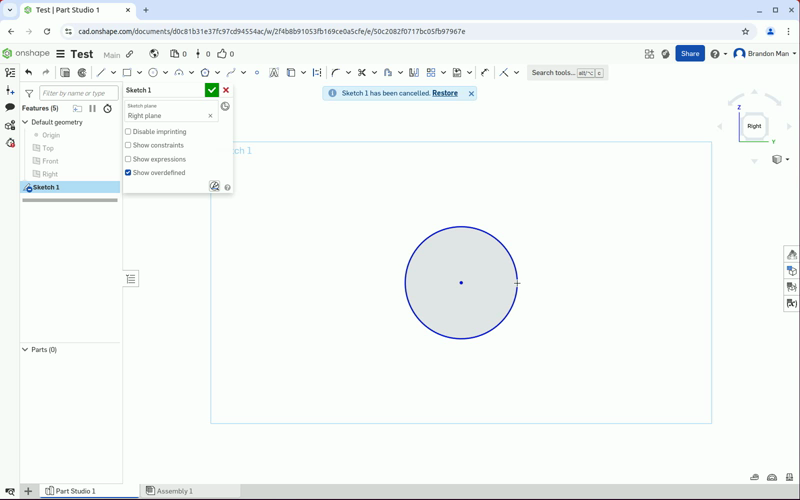
mouse_move(461, 282)
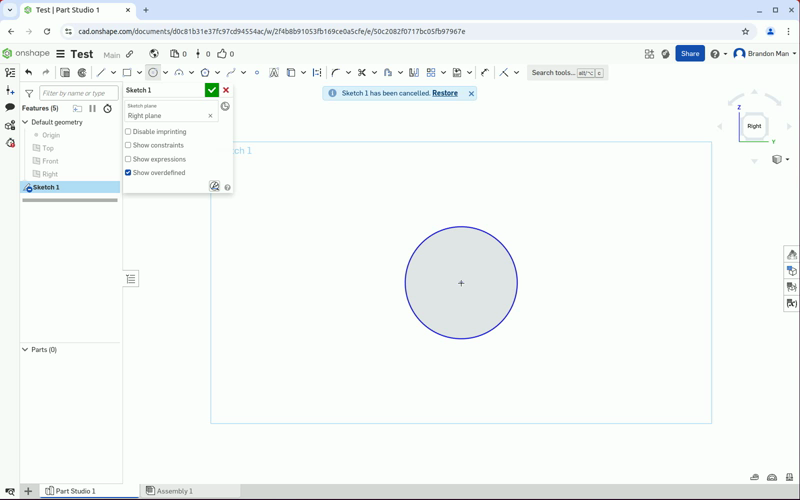
click(461, 282)
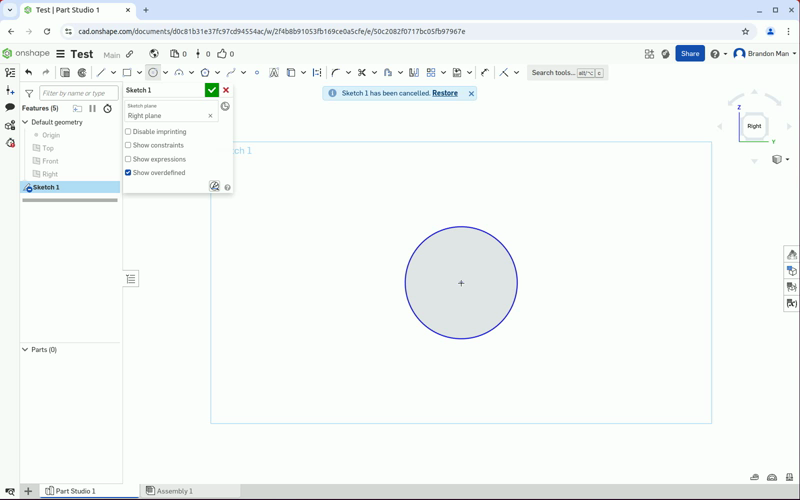
key_up(shift)
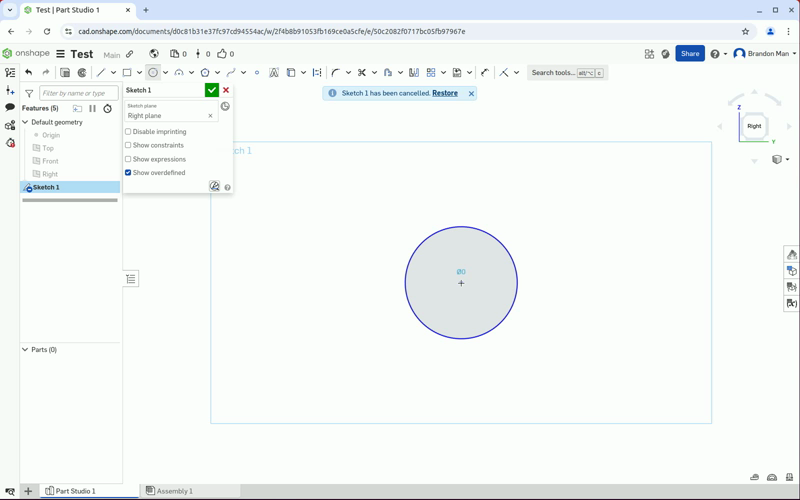
mouse_move(499, 282)
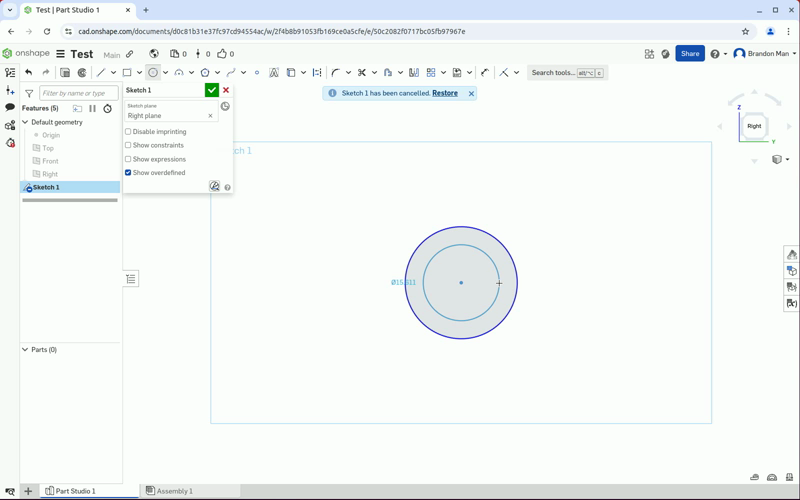
click(499, 282)
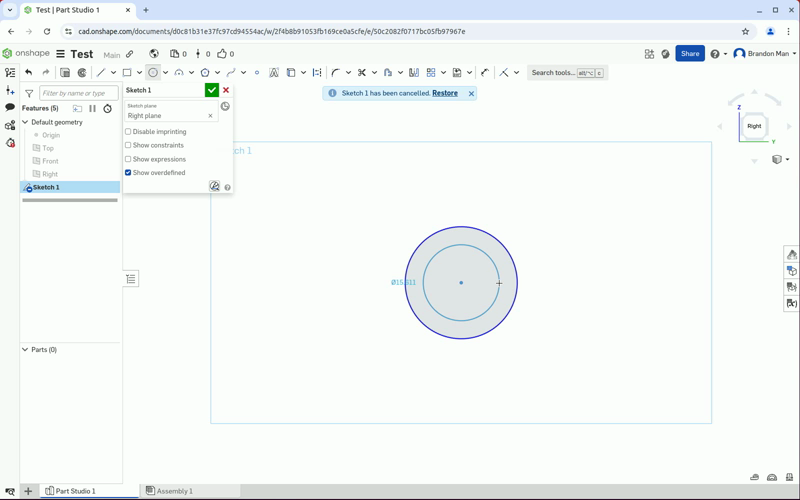
key(esc)
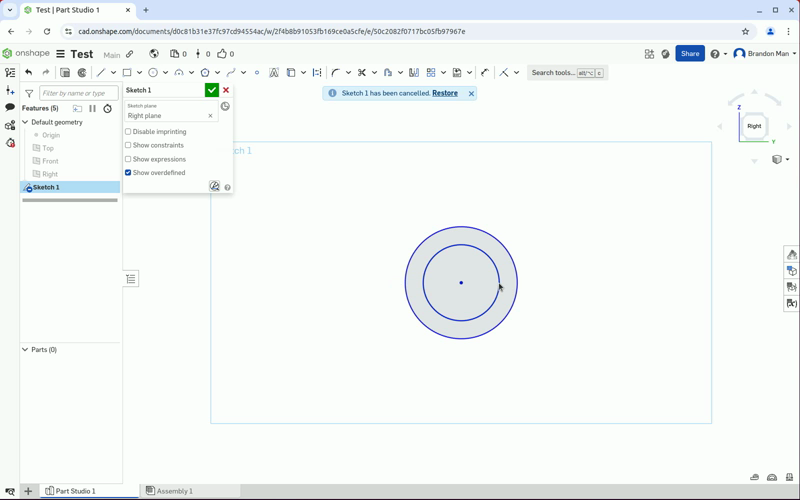
mouse_move(504, 265)
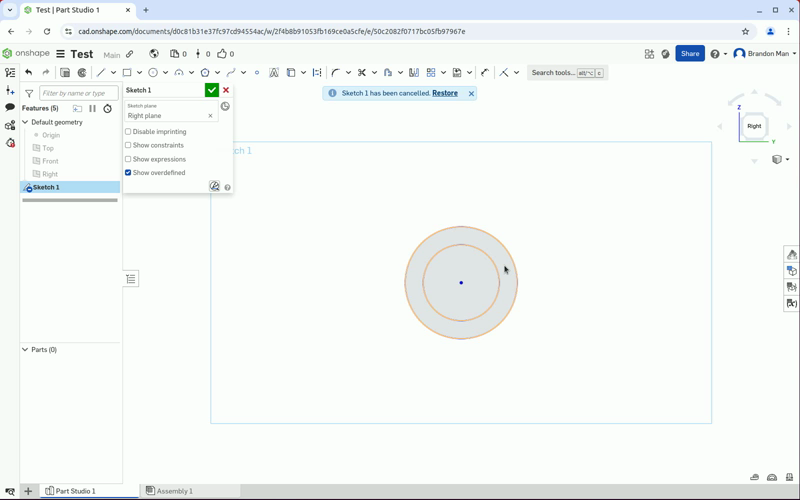
click(504, 265)
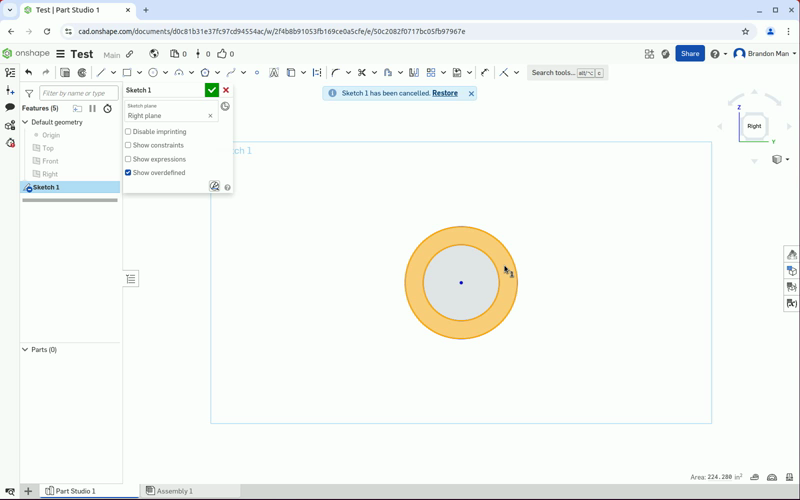
mouse_move(73, 352)
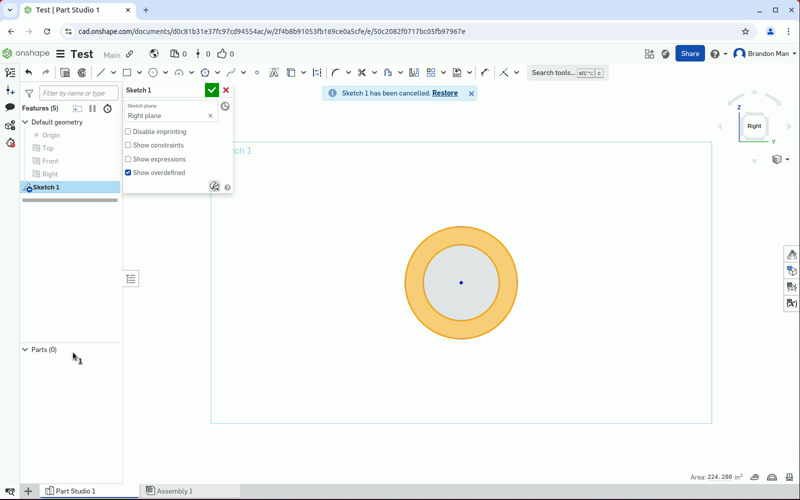
key(shift+y)
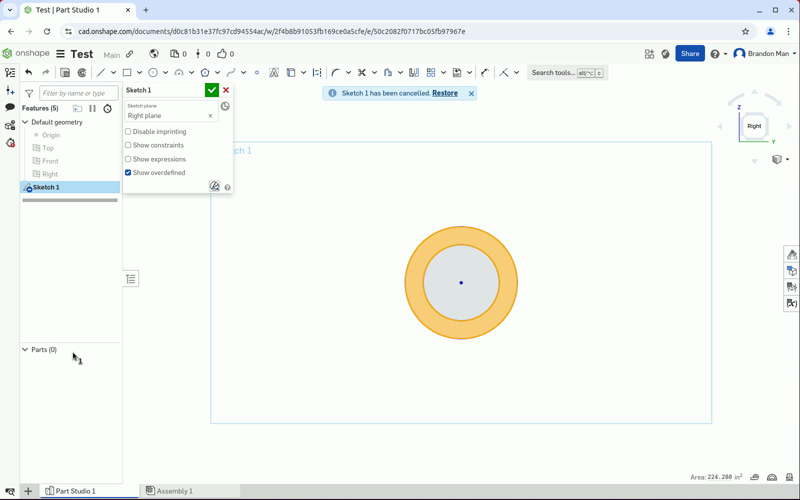
key(shift+e)
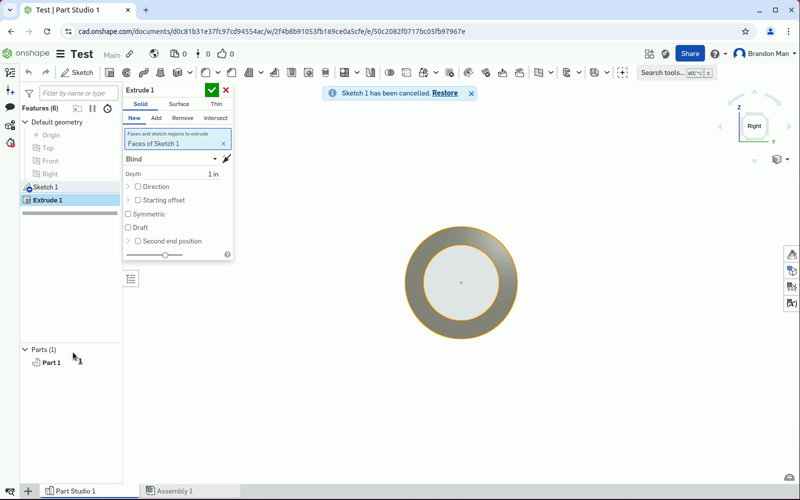
mouse_move(143, 106)
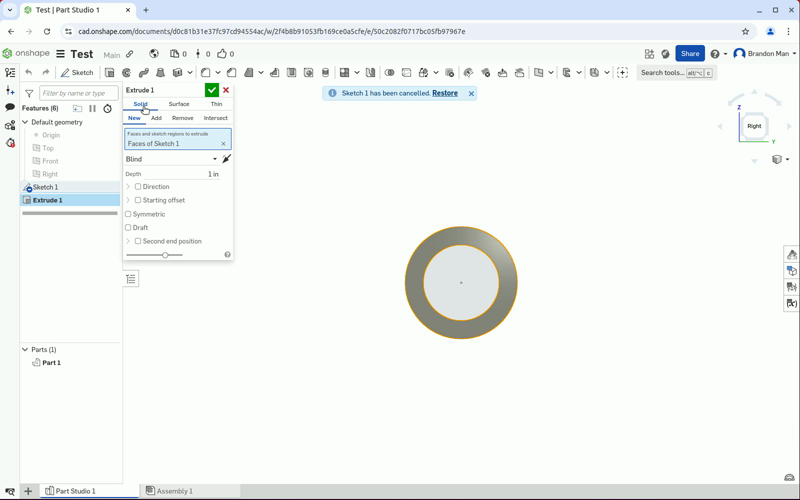
click(143, 106)
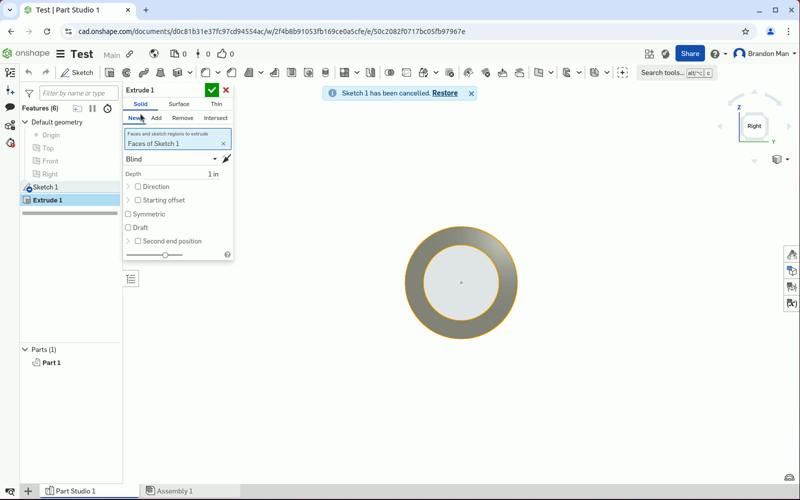
mouse_move(137, 120)
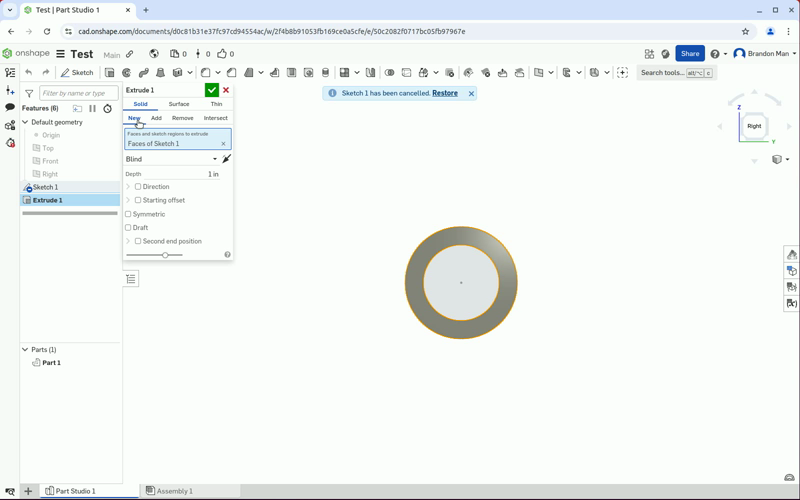
click(137, 120)
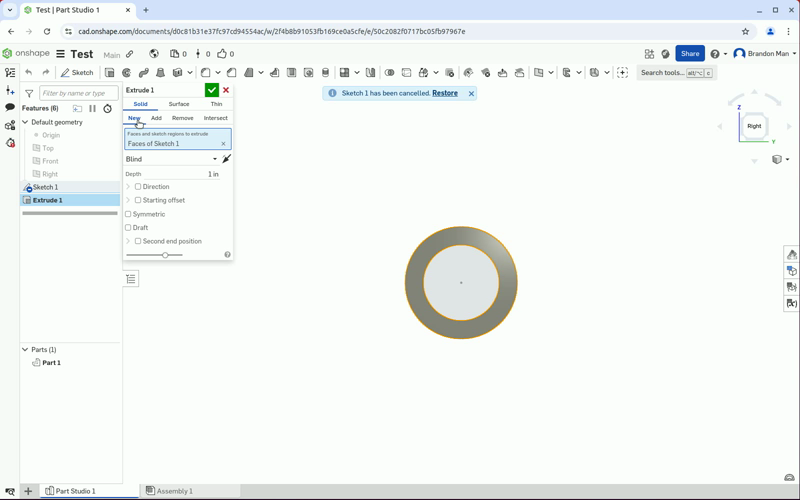
key(tab, 4)
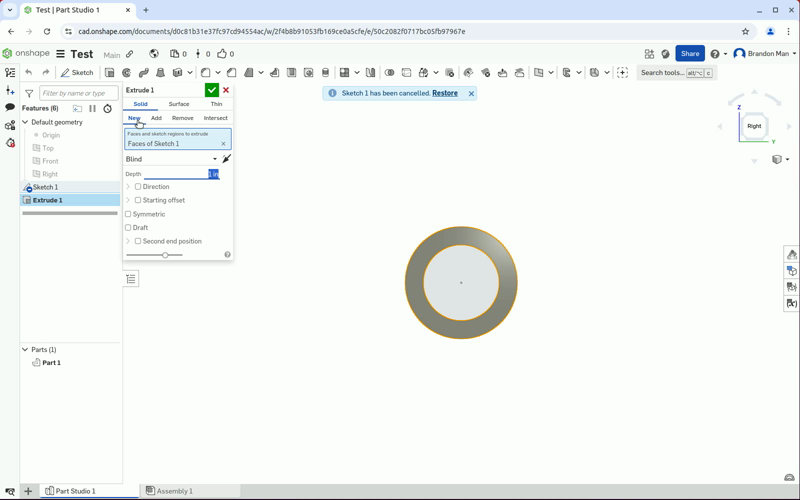
text(23.108)
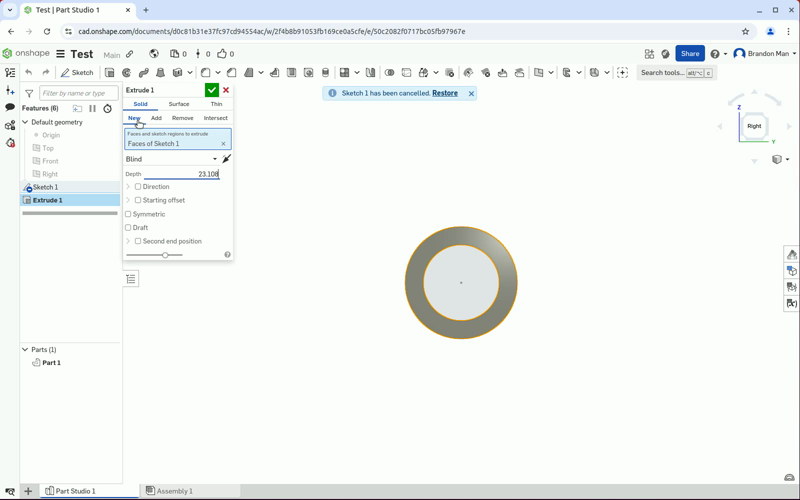
key(enter)
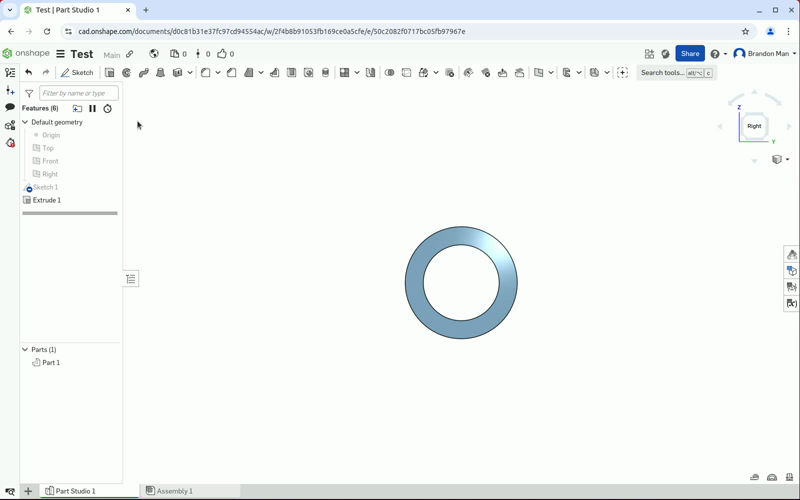
key(shift+h)
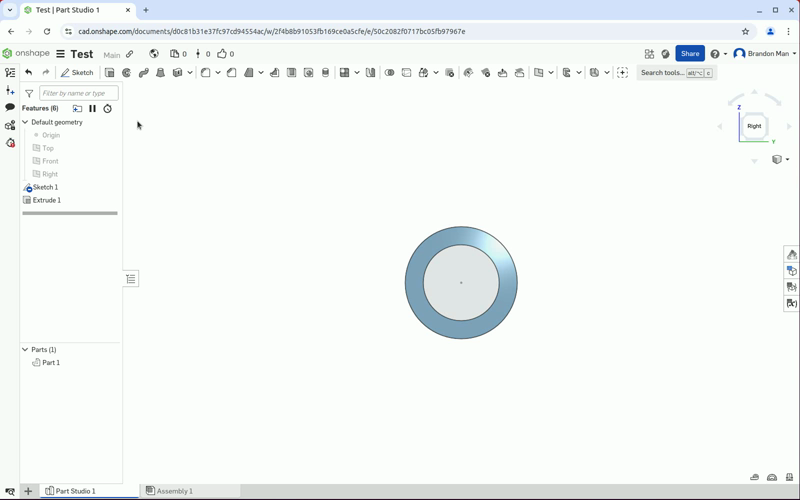
key(shift+h)
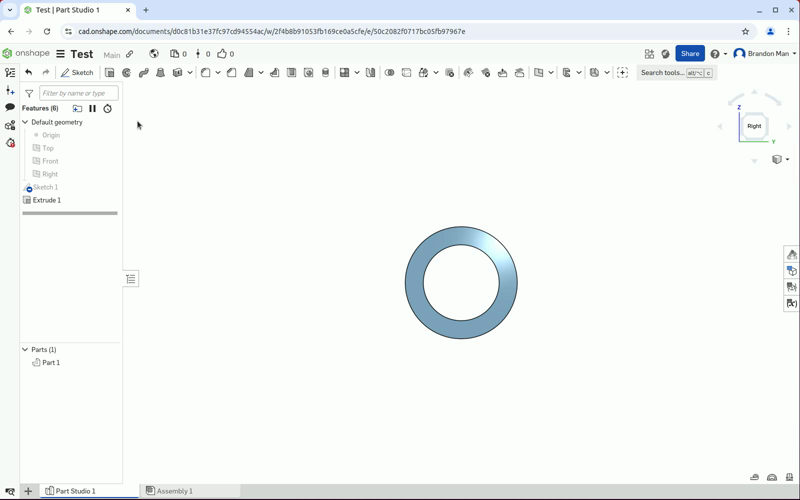
mouse_move(73, 189)
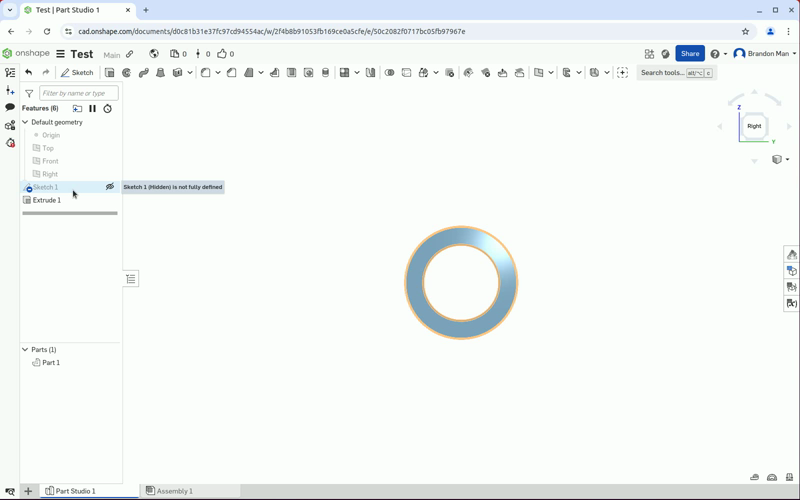
click(73, 189)
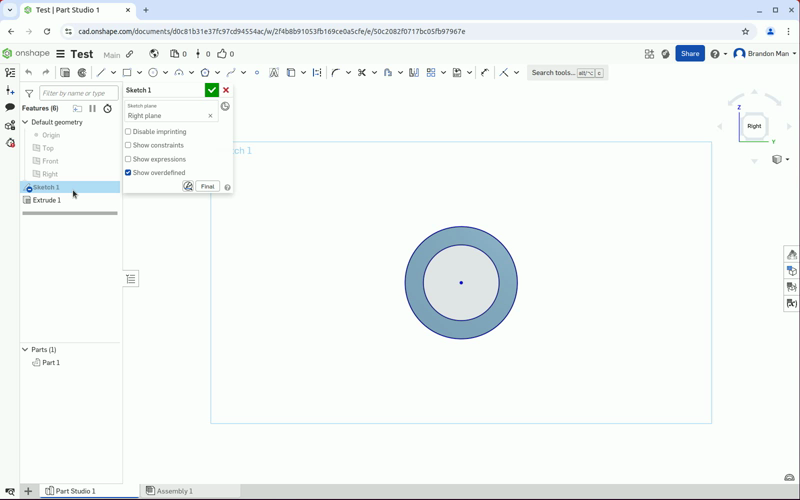
mouse_move(229, 92)
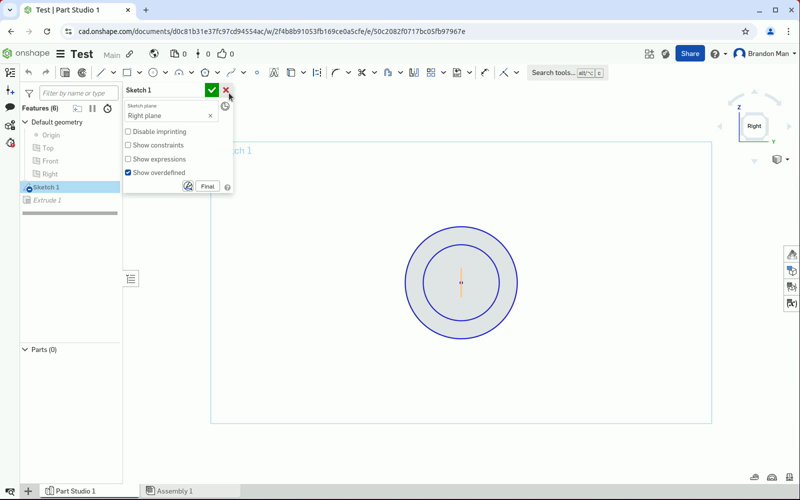
click(229, 92)
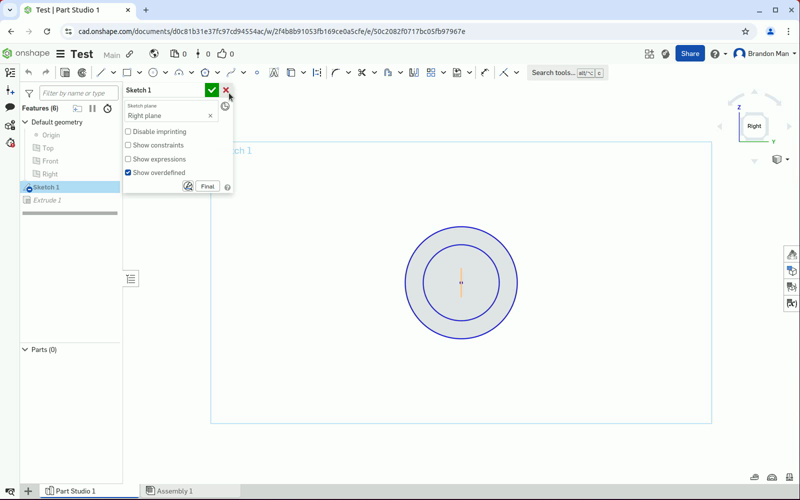
key(shift+s)
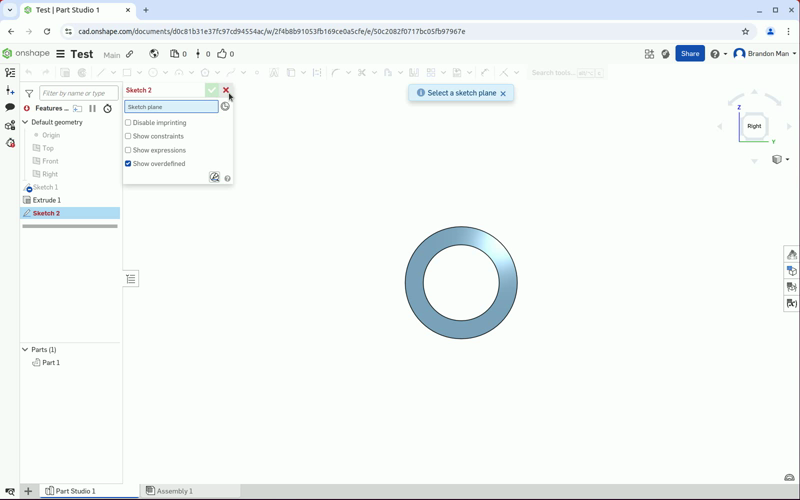
mouse_move(73, 176)
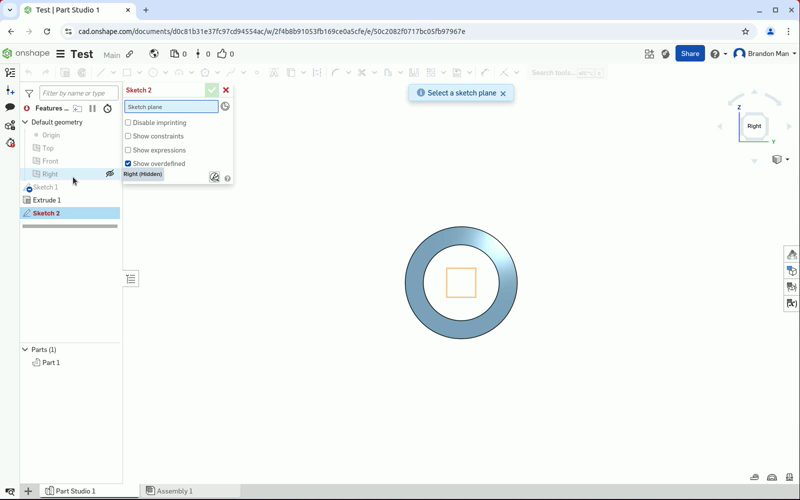
click(73, 176)
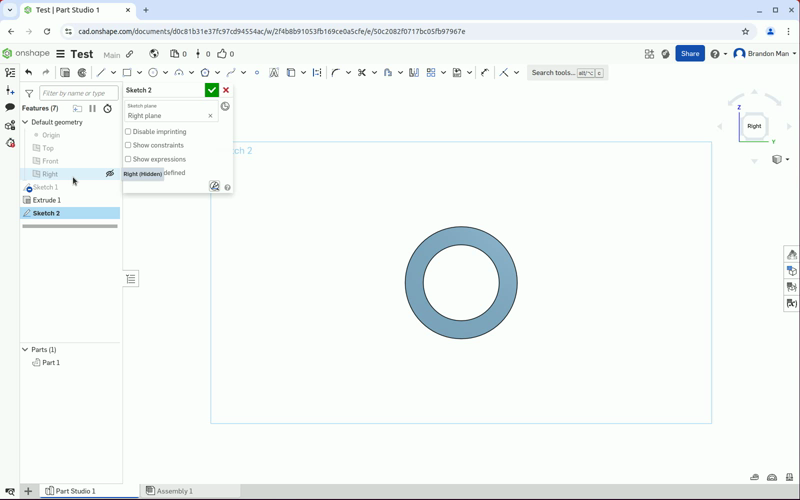
mouse_move(73, 352)
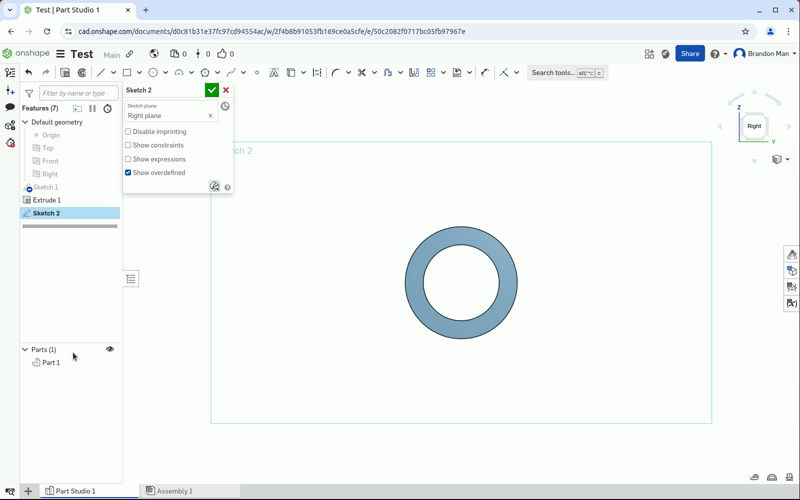
key(y)
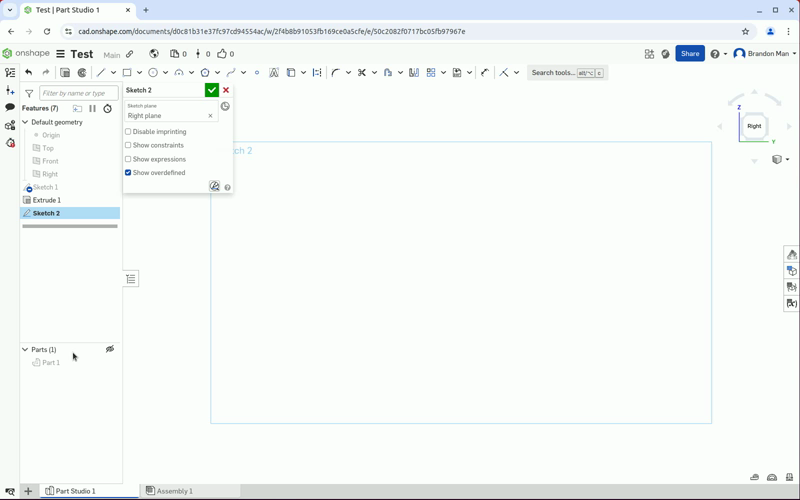
key(c)
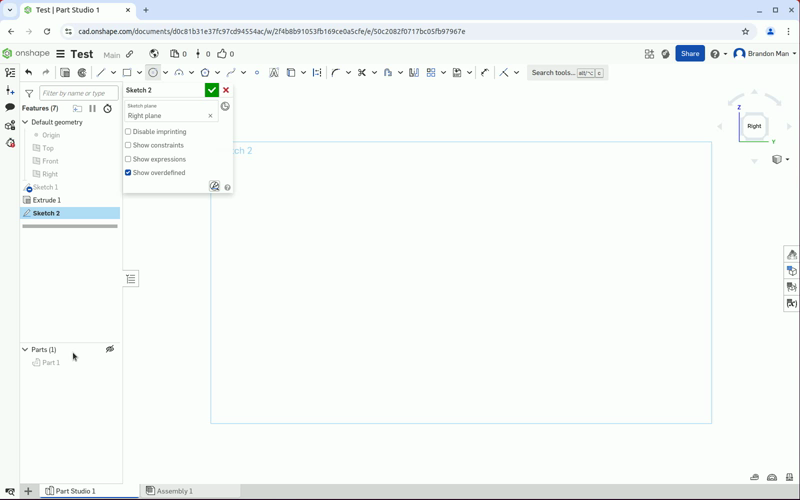
key_down(shift)
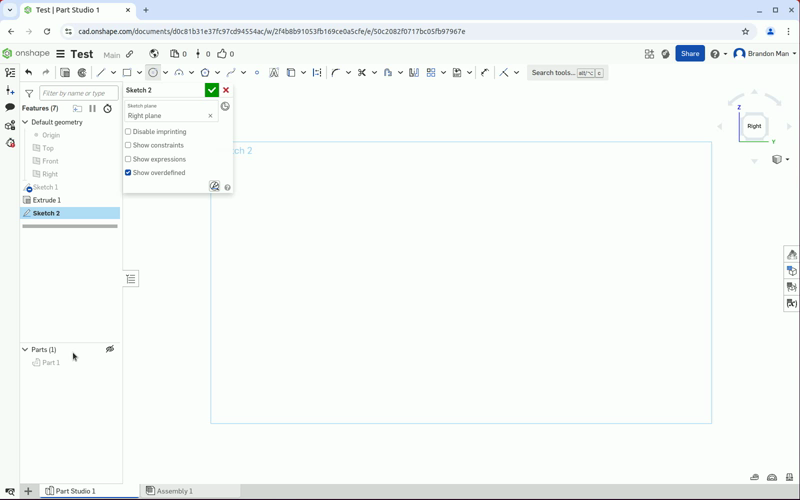
mouse_move(461, 282)
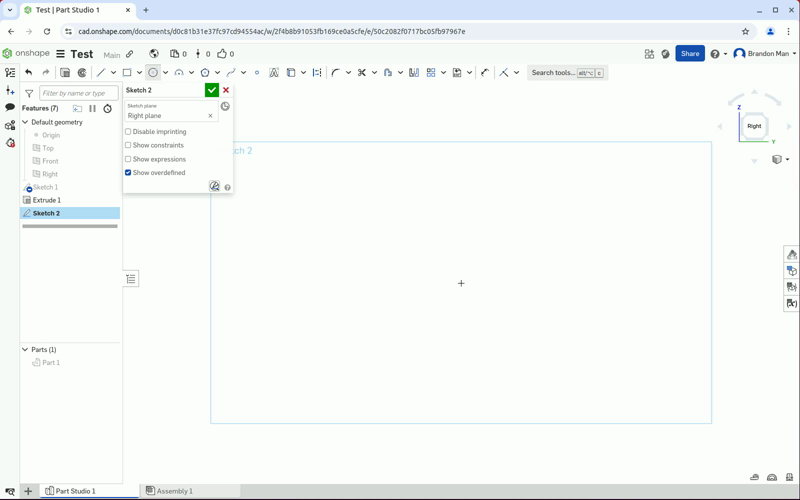
click(461, 282)
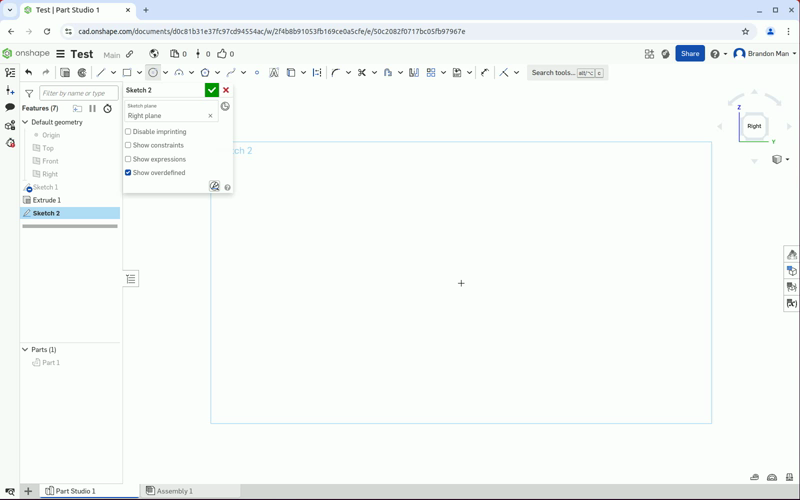
key_up(shift)
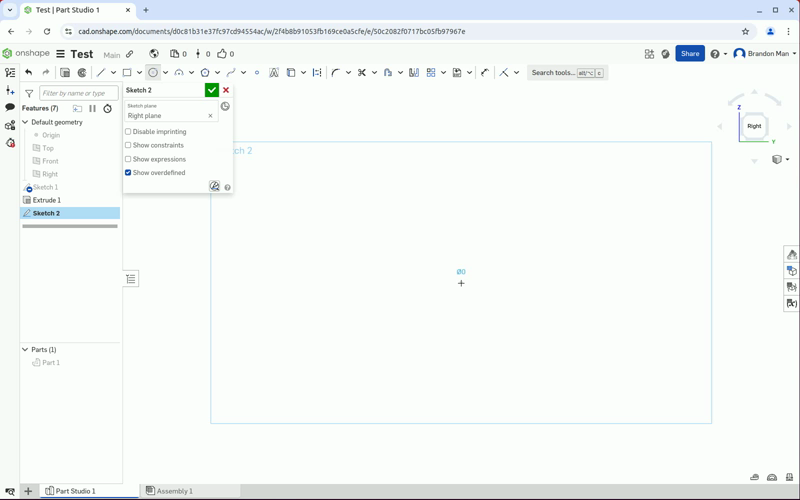
mouse_move(499, 282)
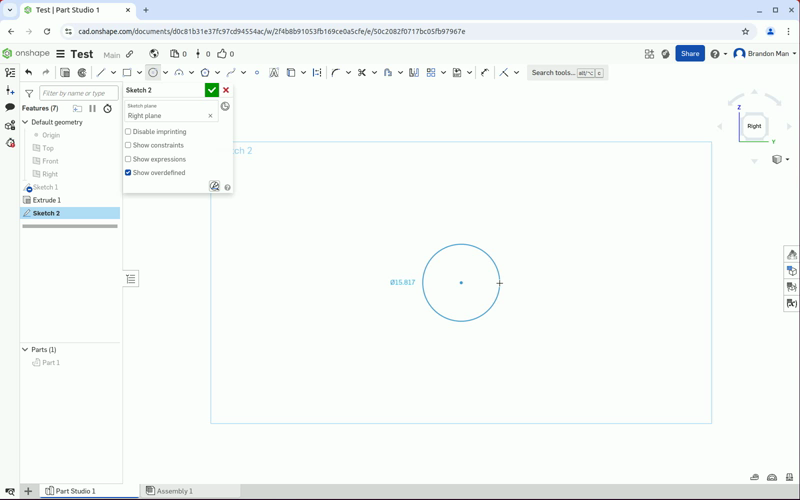
click(499, 282)
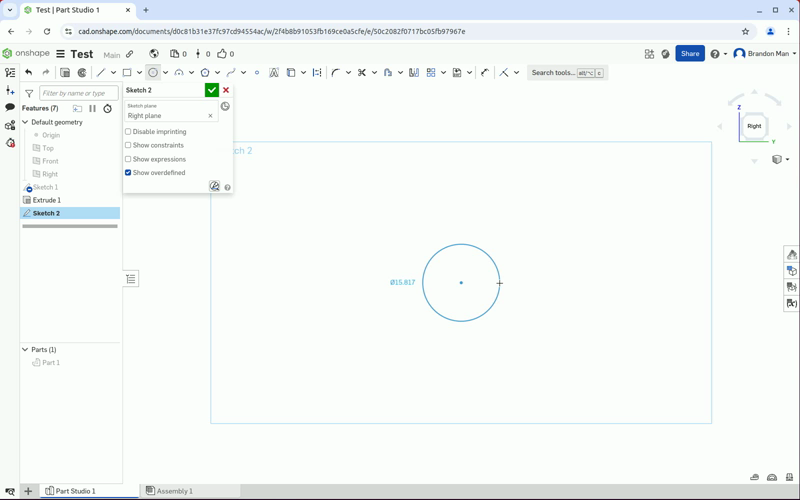
key(esc)
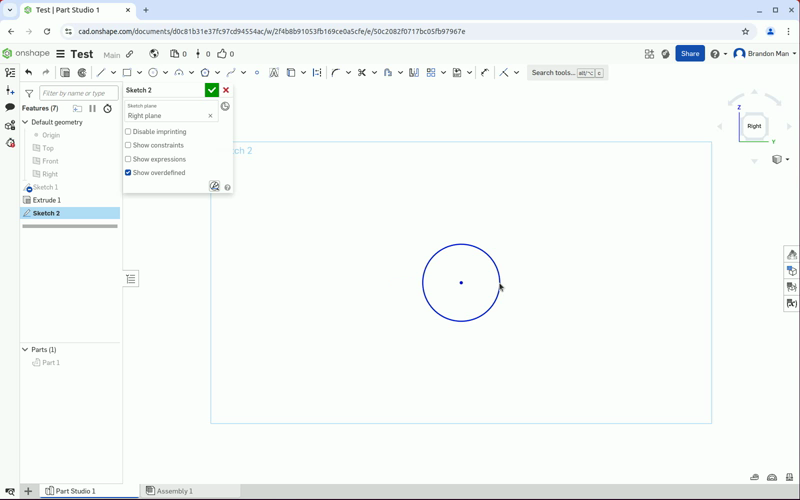
key(c)
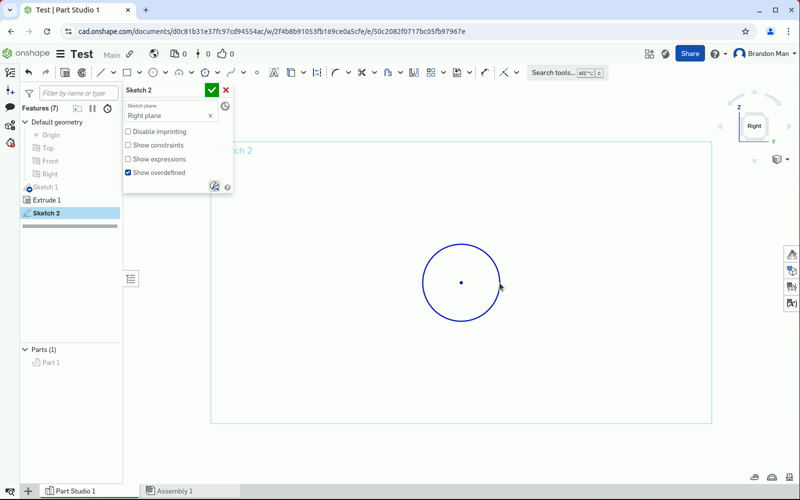
key_down(shift)
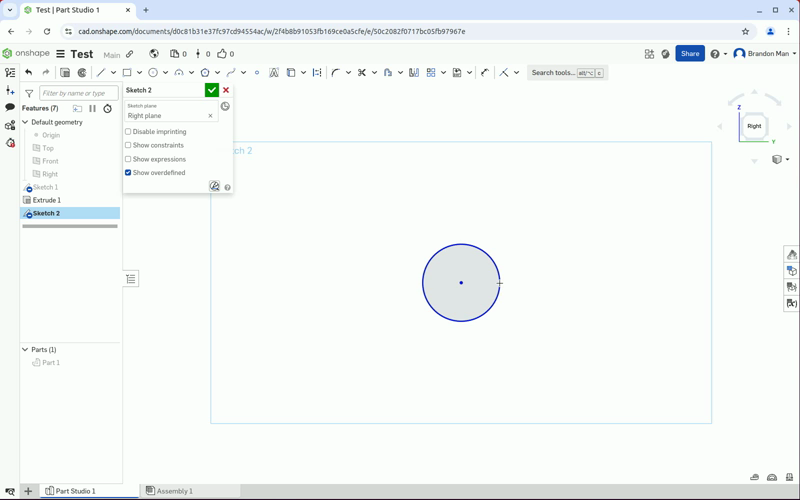
mouse_move(461, 282)
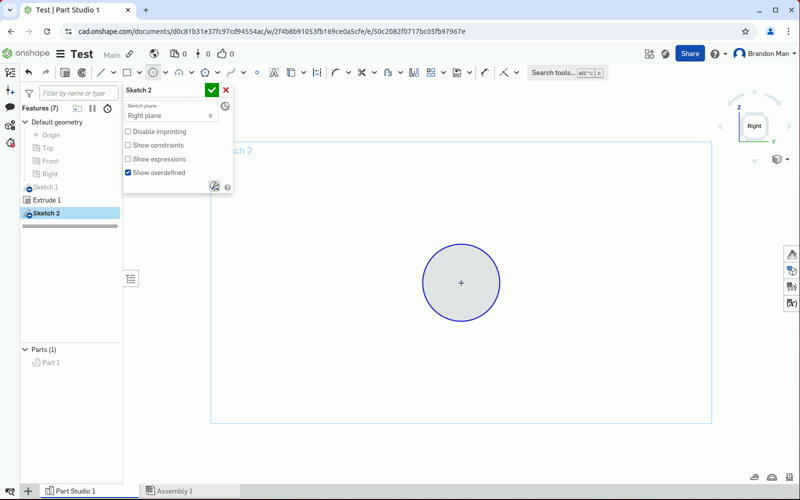
click(461, 282)
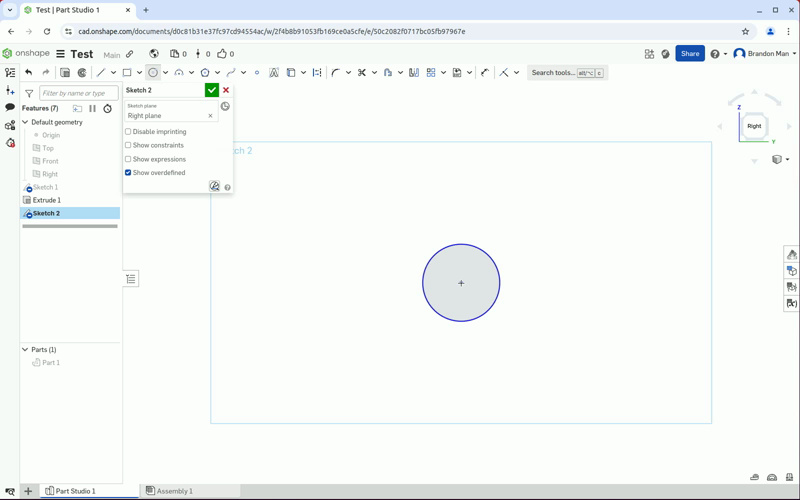
key_up(shift)
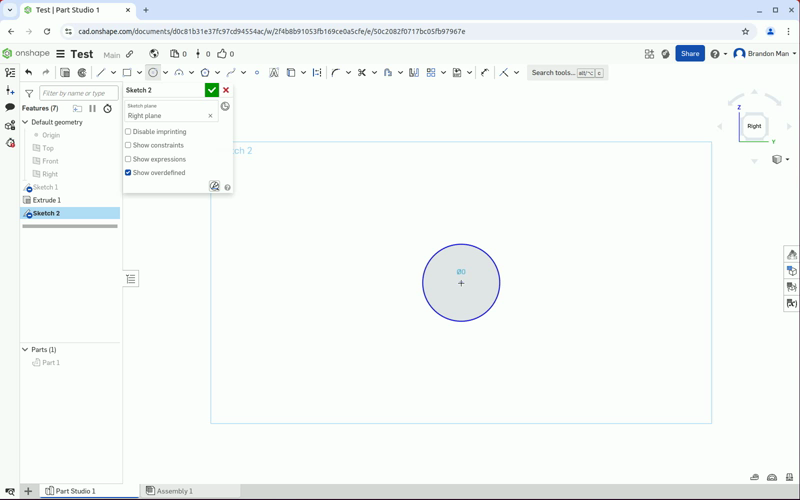
mouse_move(474, 282)
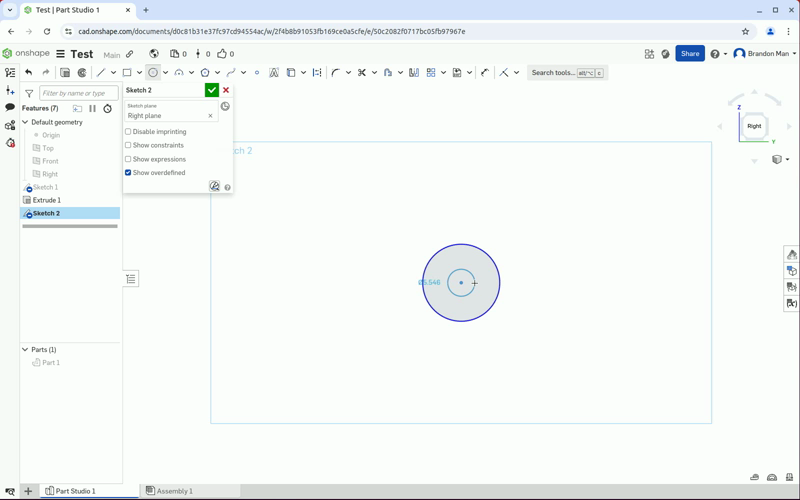
click(474, 282)
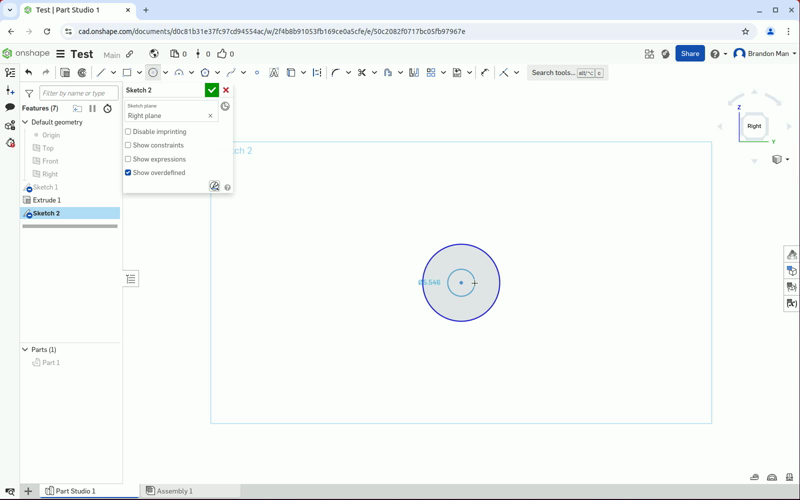
key(esc)
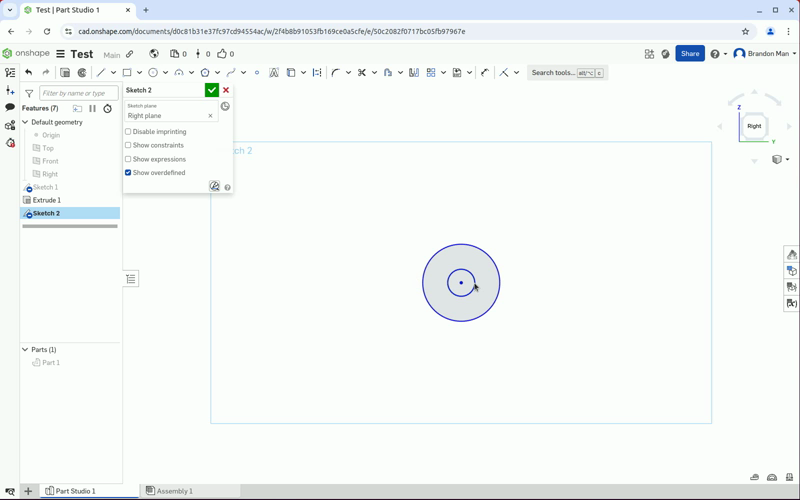
mouse_move(484, 295)
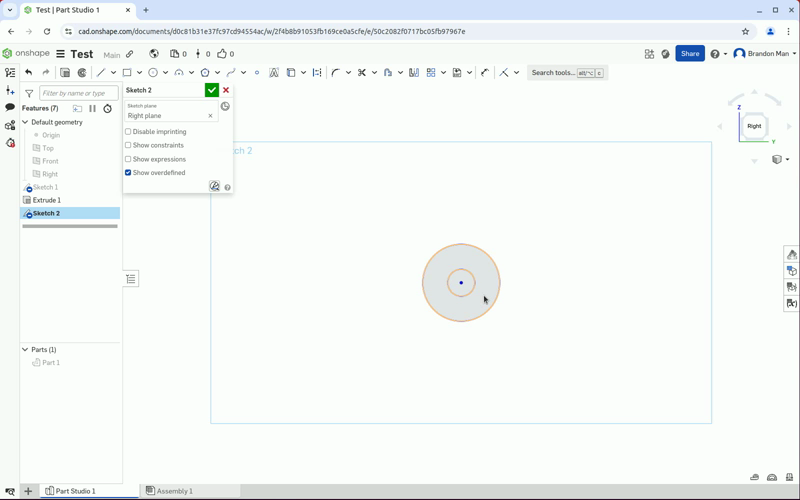
click(484, 295)
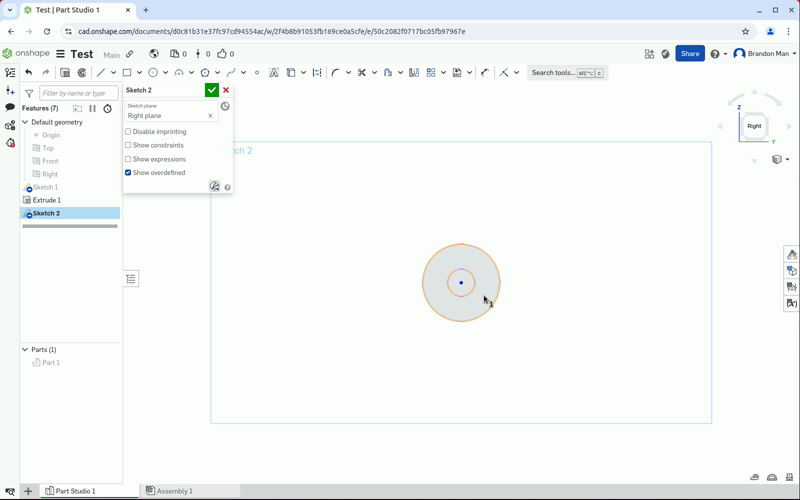
mouse_move(73, 352)
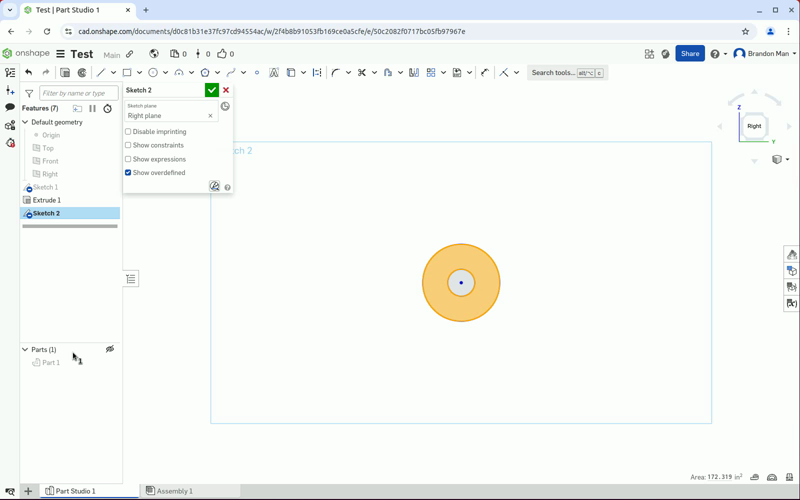
key(shift+y)
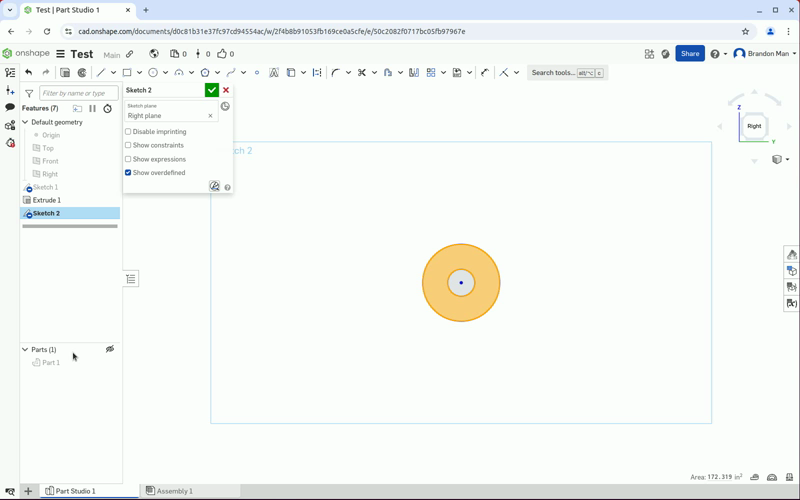
key(shift+e)
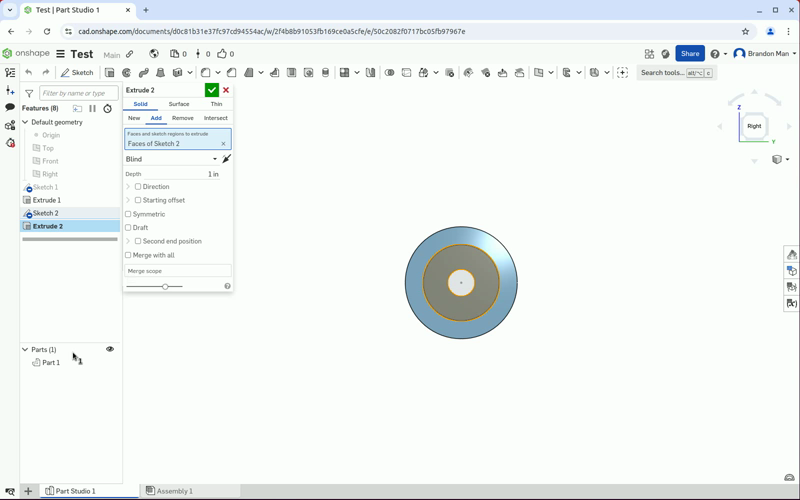
mouse_move(143, 106)
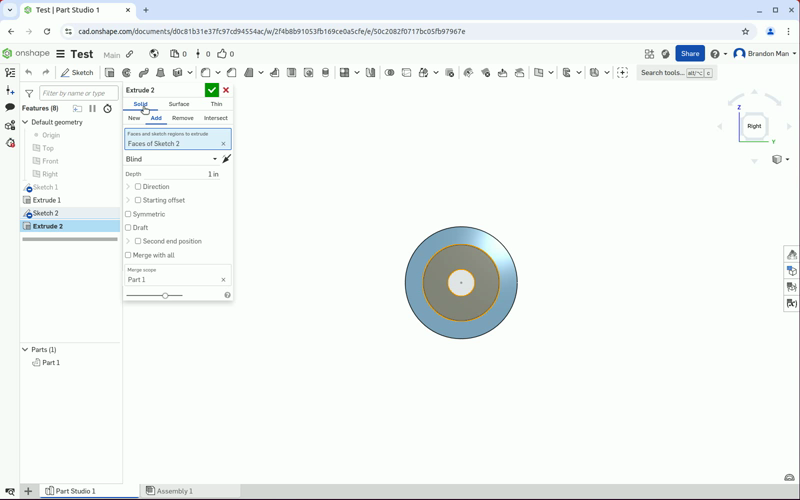
click(143, 106)
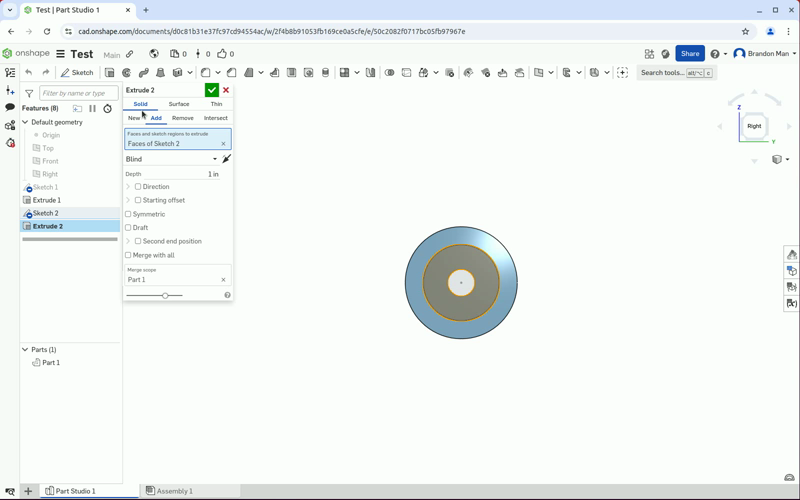
mouse_move(137, 120)
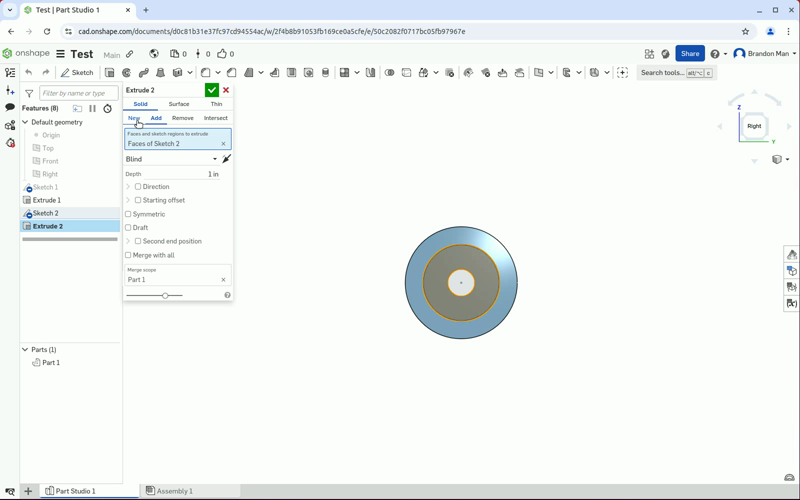
click(137, 120)
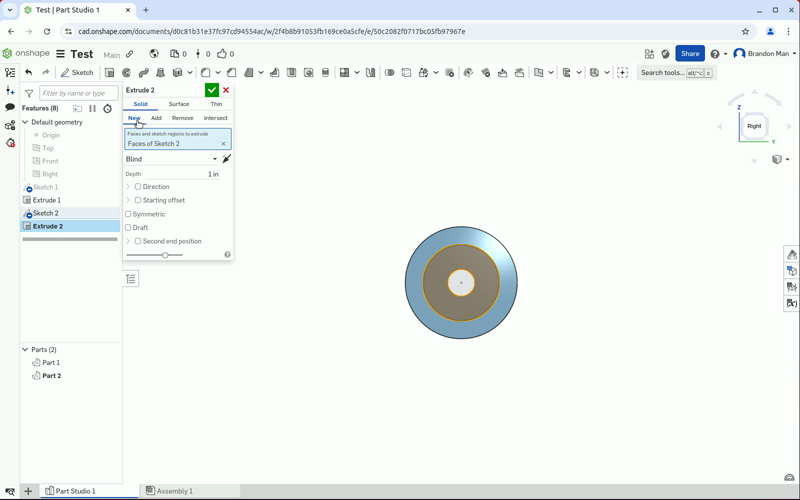
key(tab, 4)
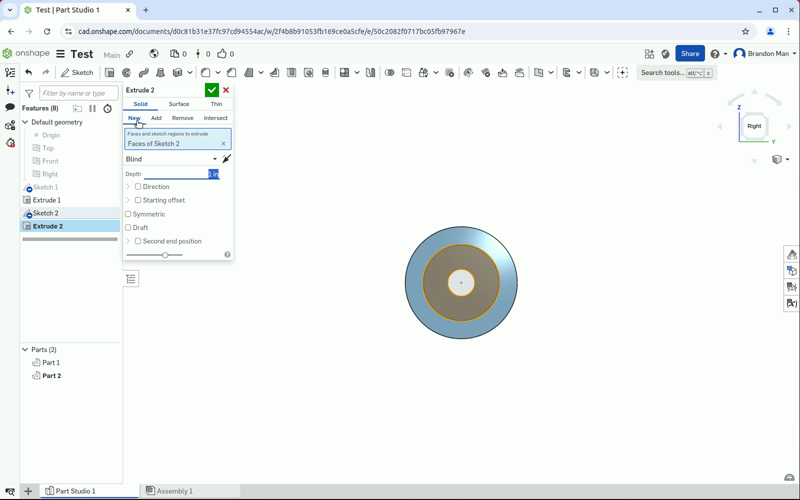
text(7.703)
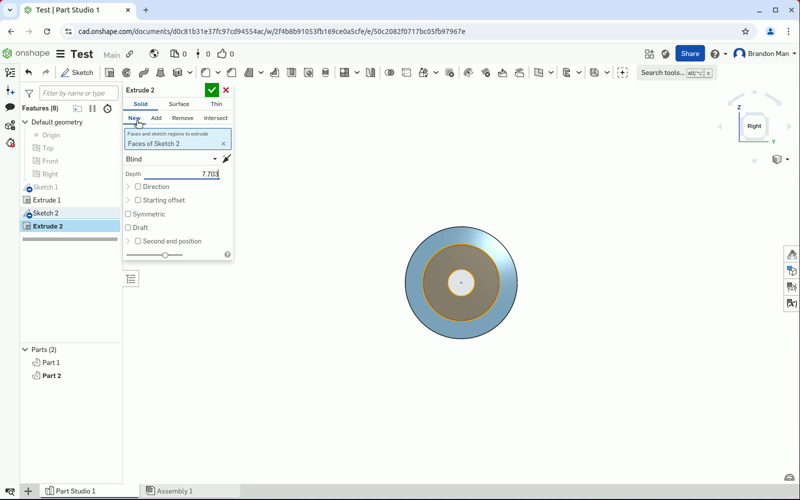
key(enter)
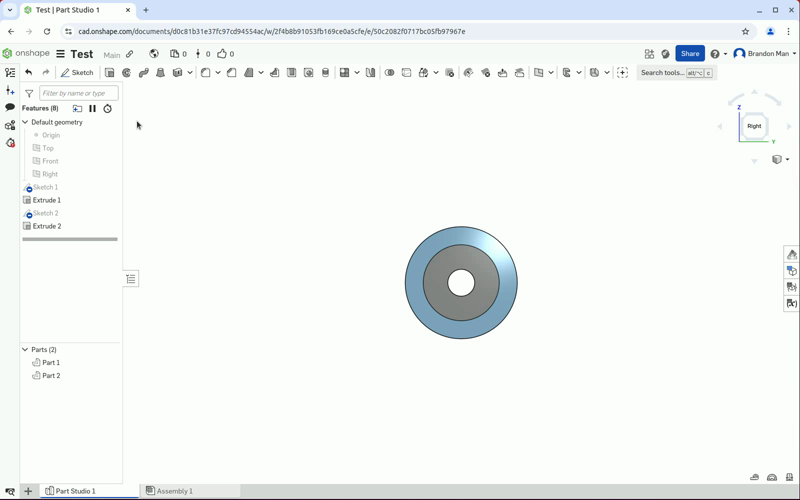
key(shift+h)
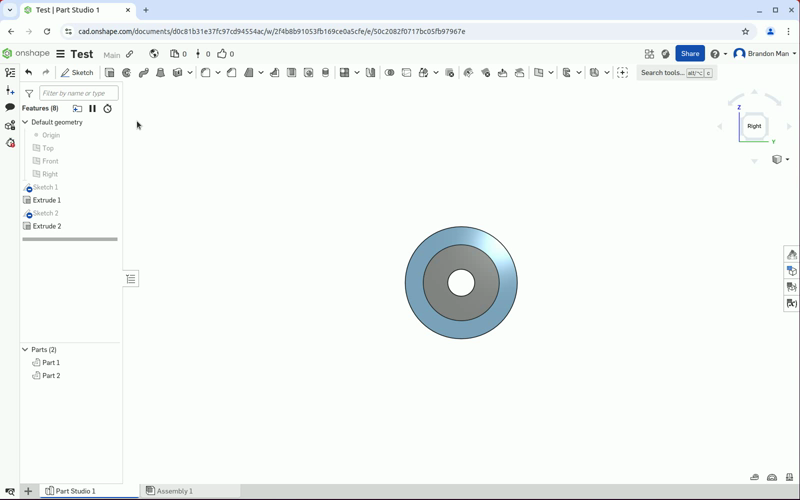
key(shift+h)
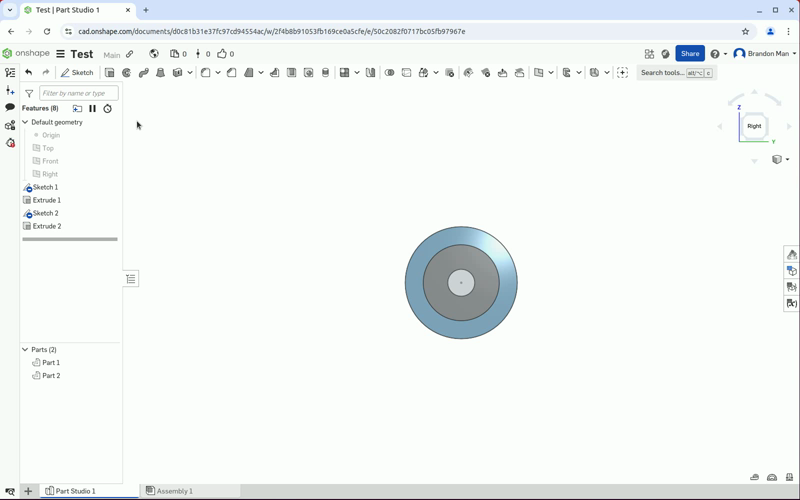
key(shift+7)
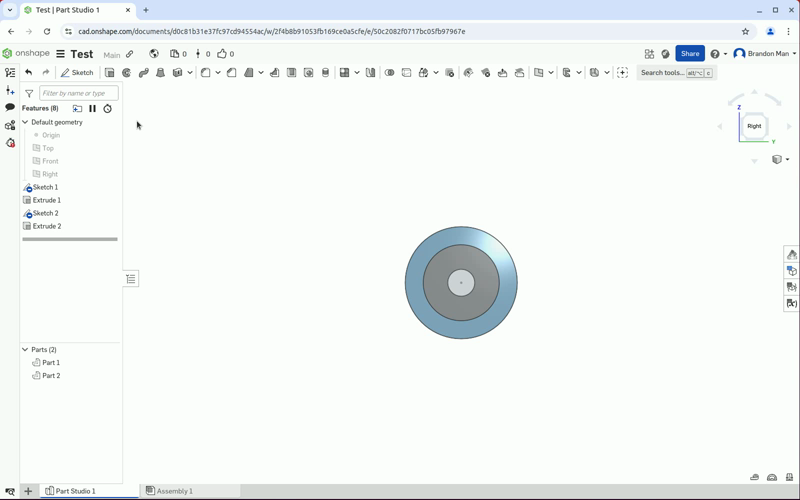
key(right, 2)
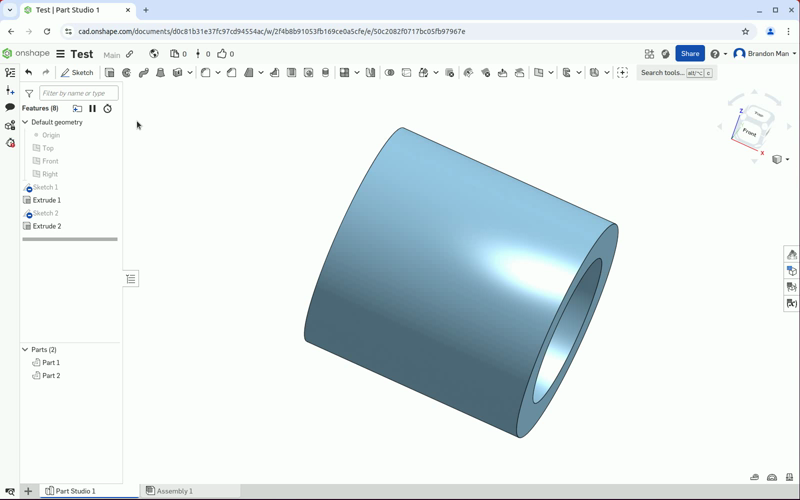
key(down, 2)
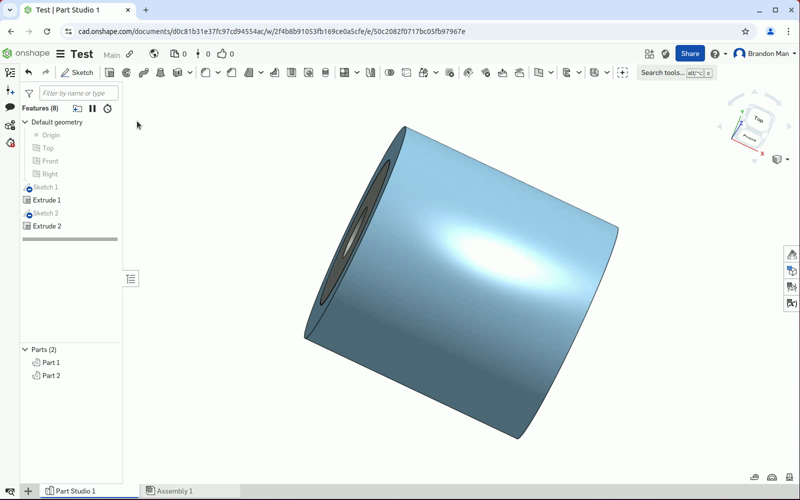
key(up, 2)
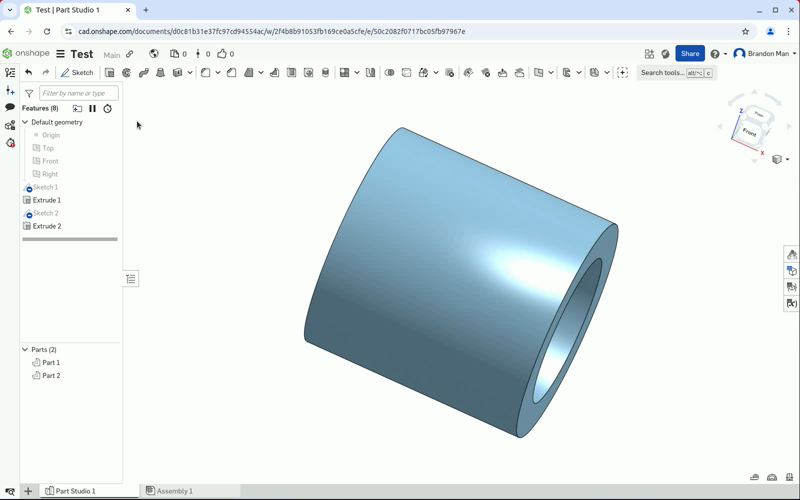
key(left, 2)
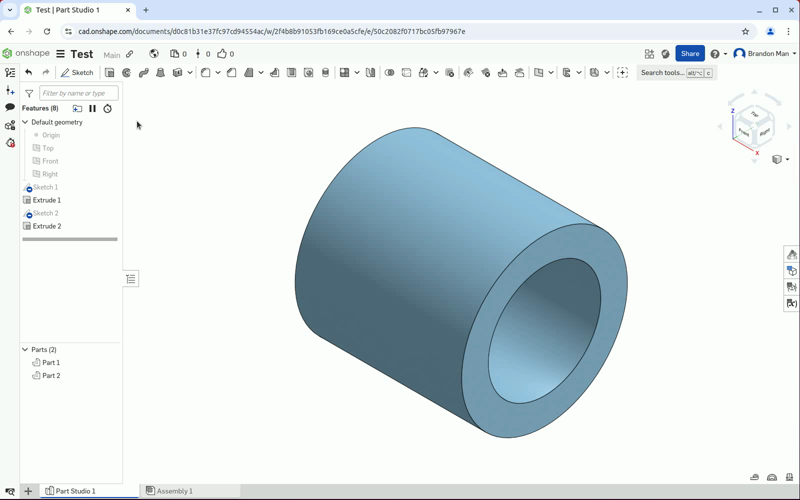
mouse_move(73, 189)
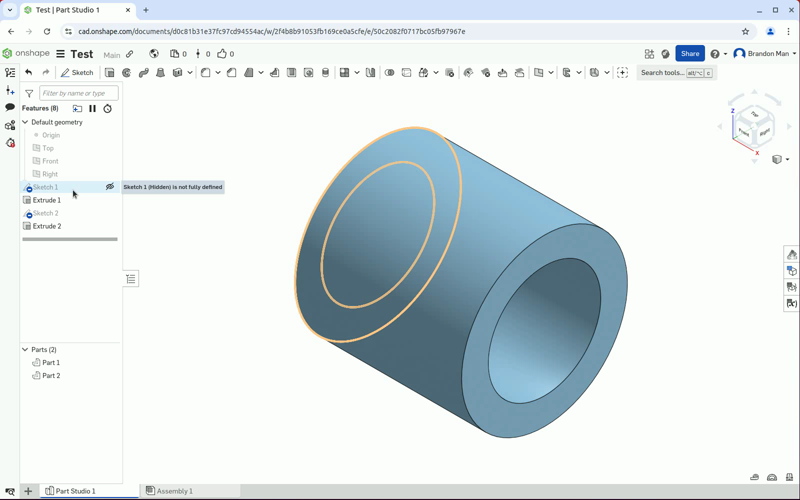
click(73, 189)